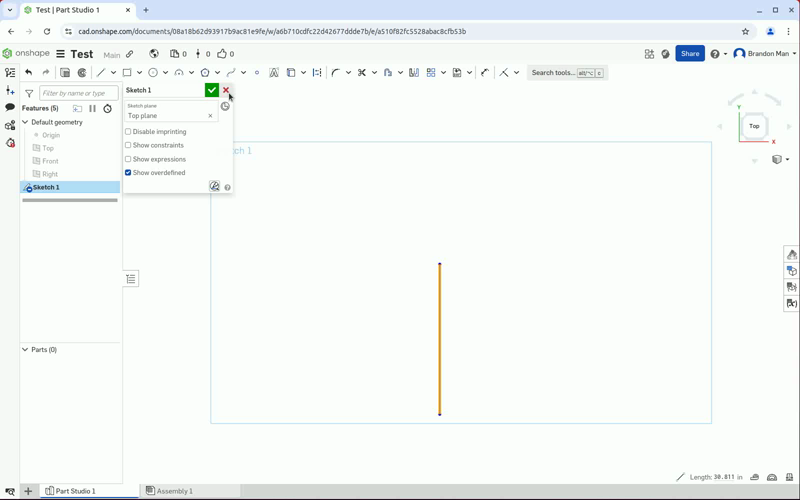
key(shift+h)
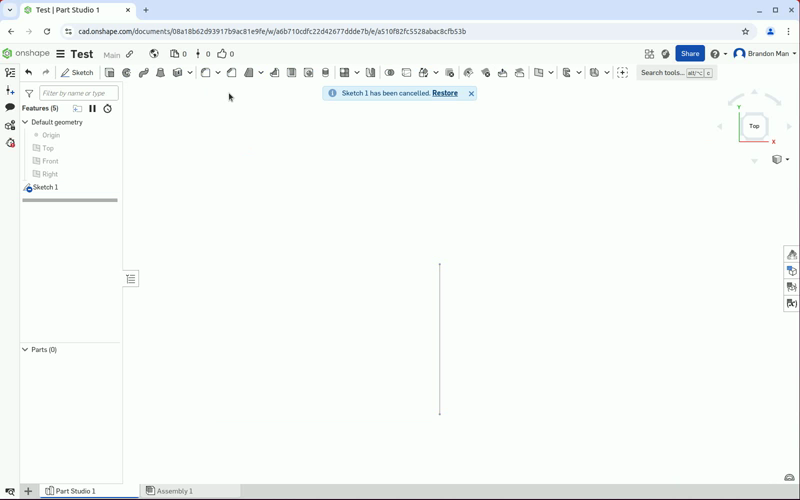
key(shift+s)
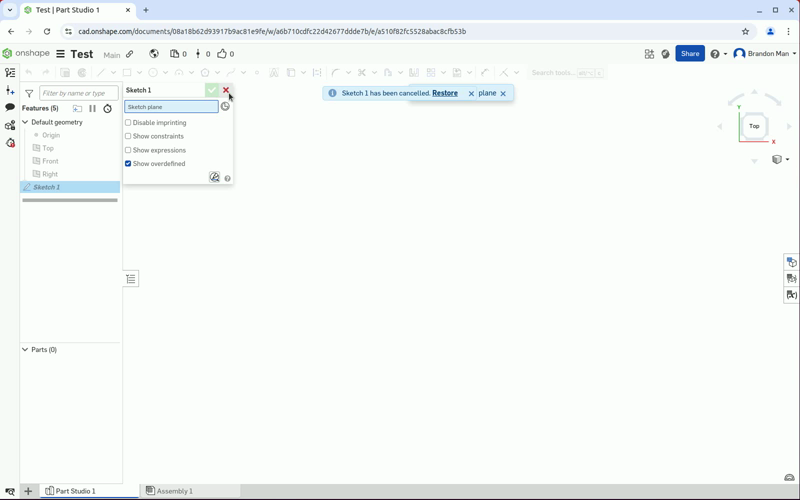
mouse_move(73, 150)
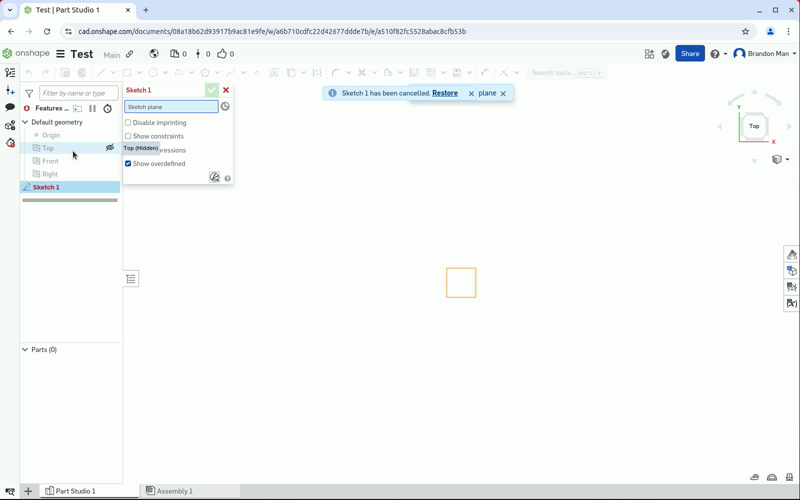
click(73, 150)
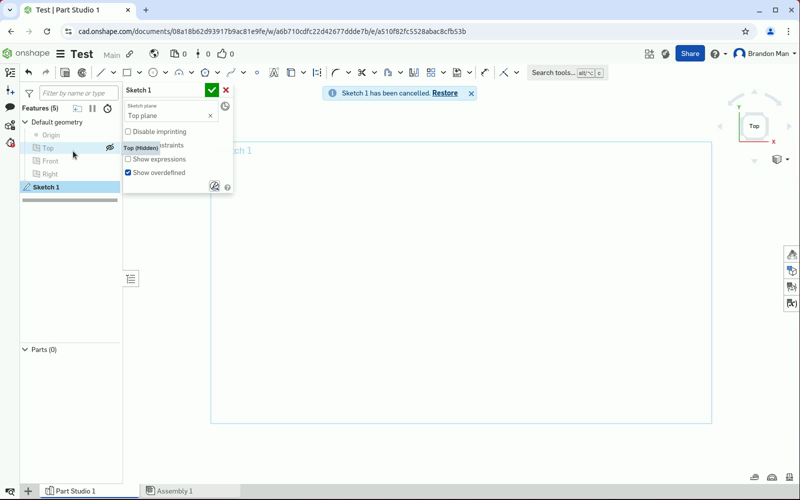
mouse_move(73, 352)
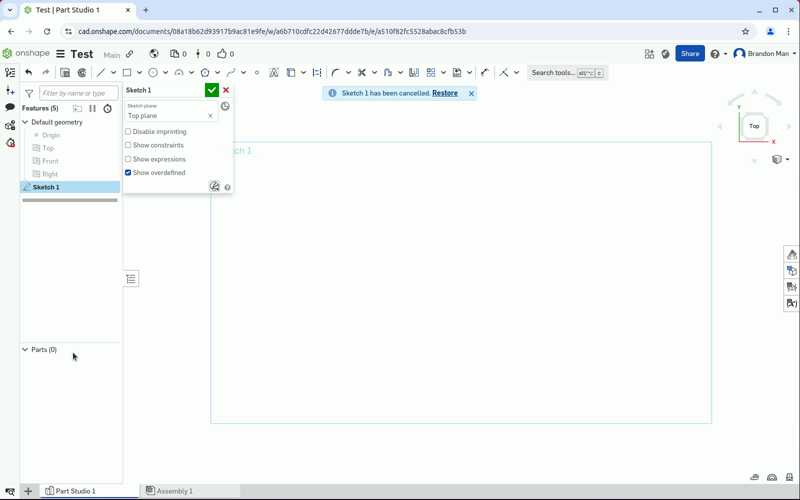
key(y)
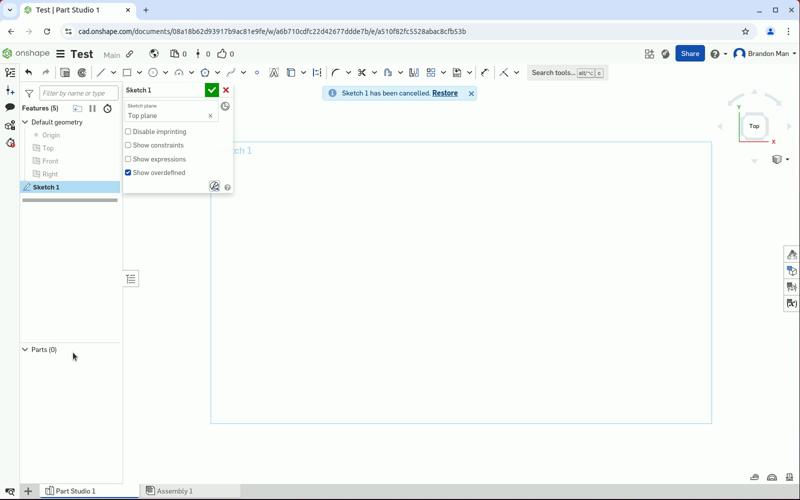
key(c)
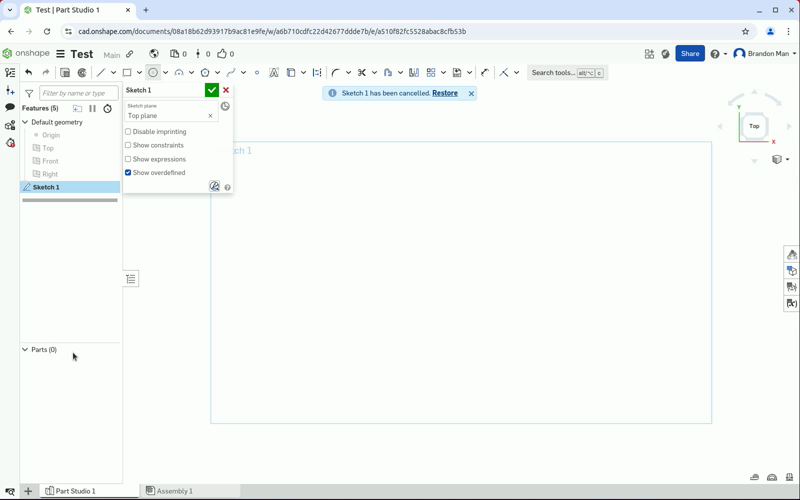
key_down(shift)
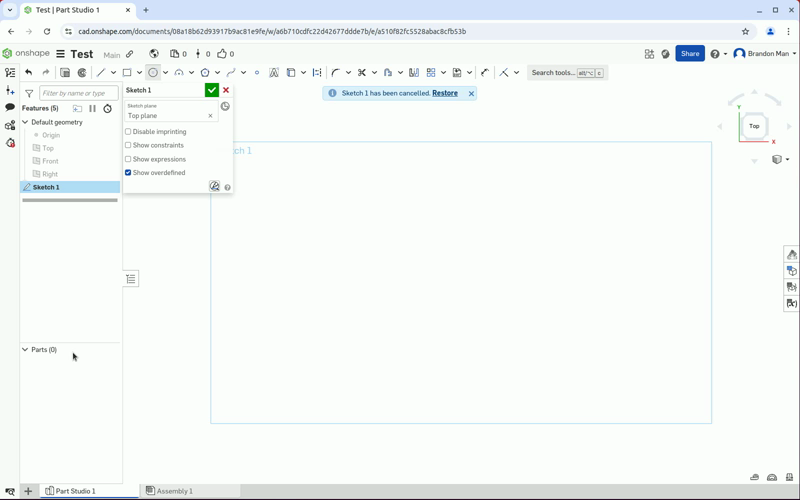
mouse_move(461, 282)
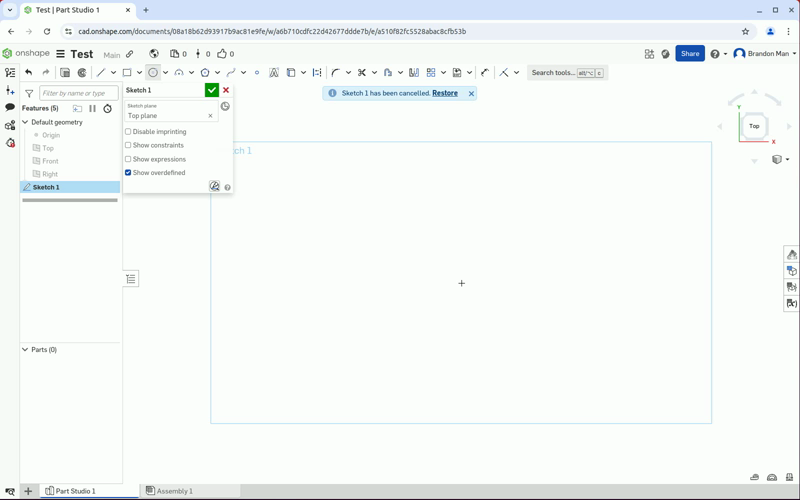
click(461, 282)
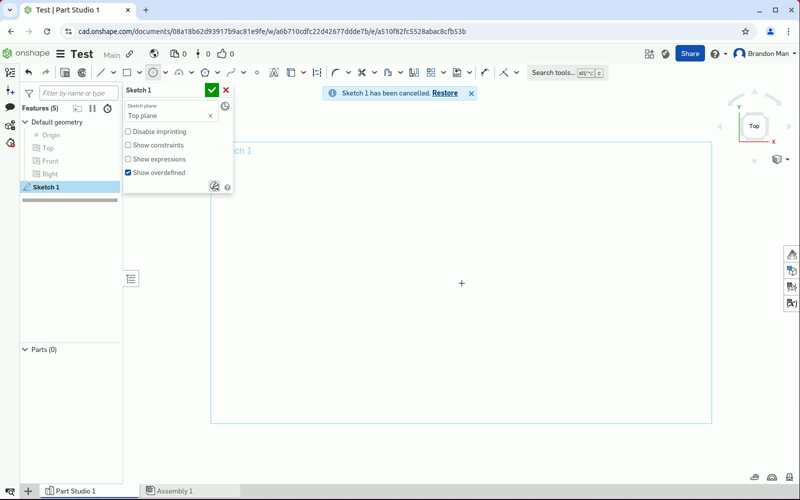
key_up(shift)
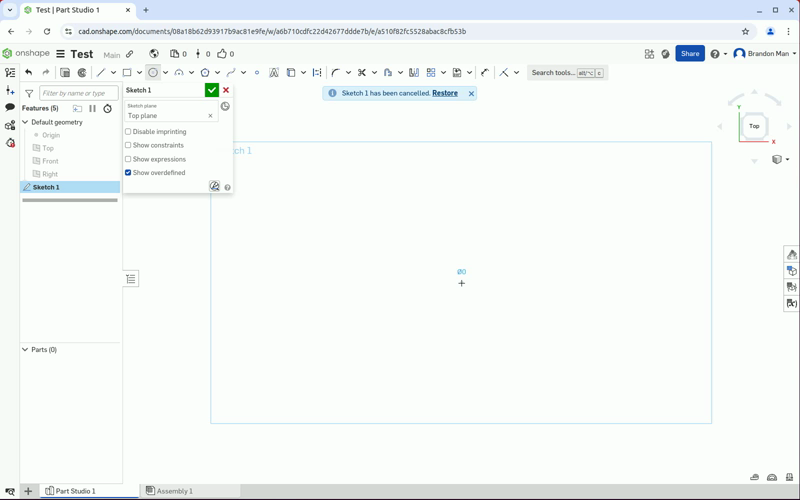
mouse_move(507, 282)
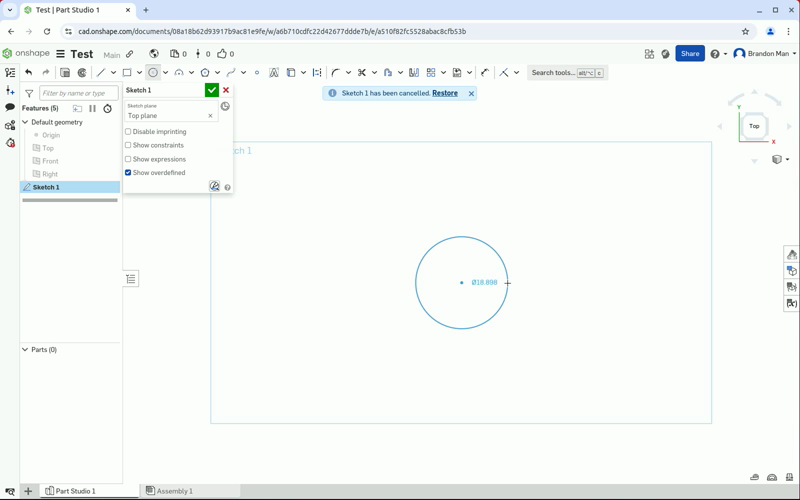
click(507, 282)
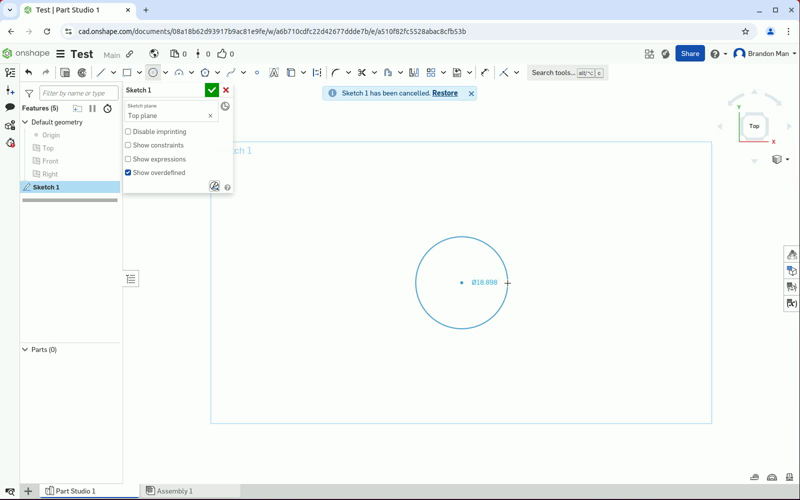
key(esc)
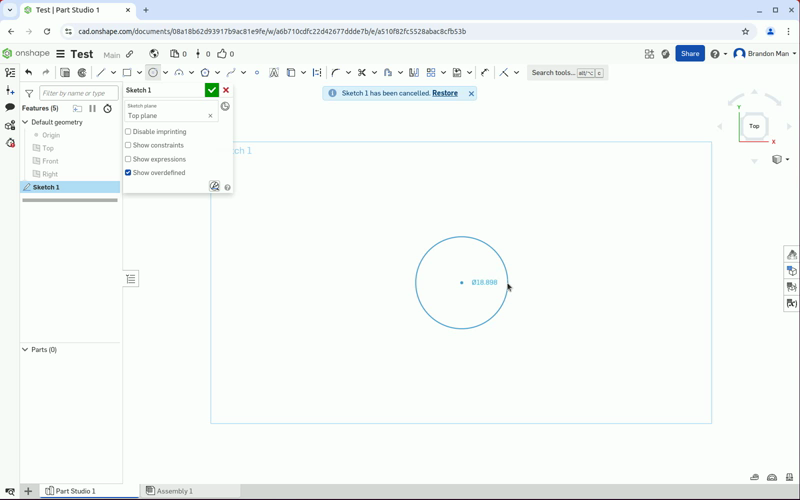
key(c)
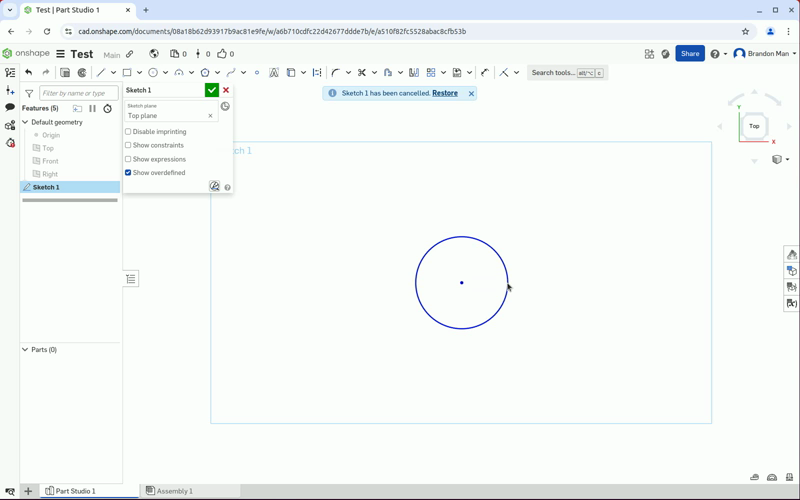
key_down(shift)
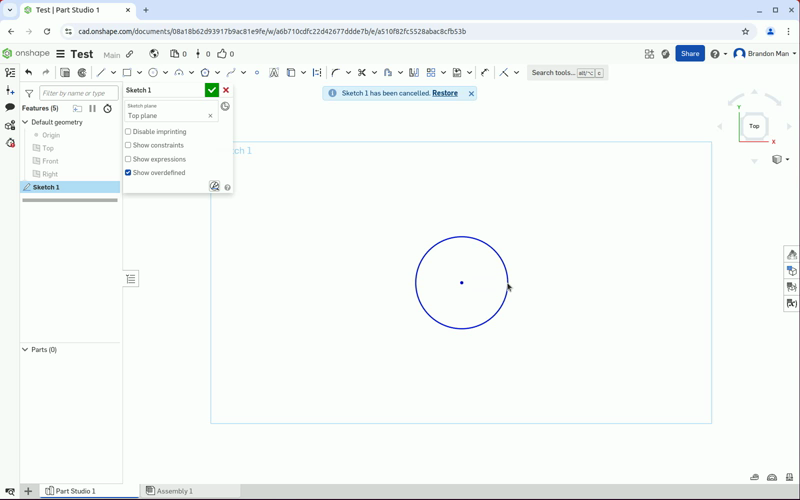
mouse_move(461, 282)
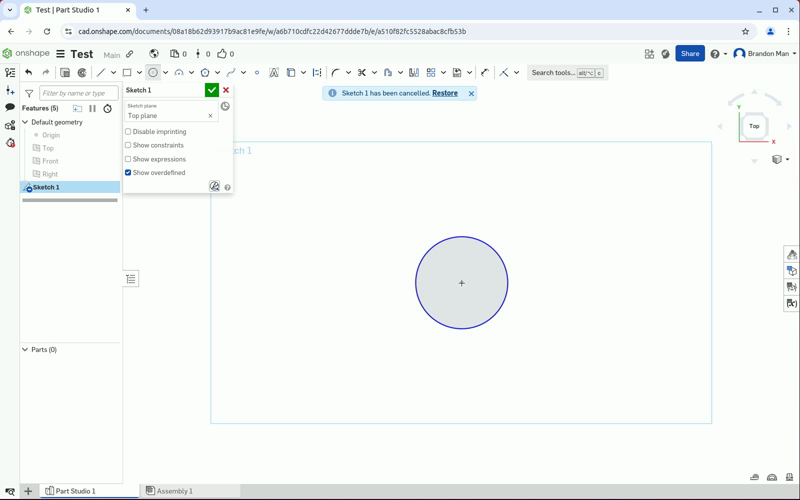
click(461, 282)
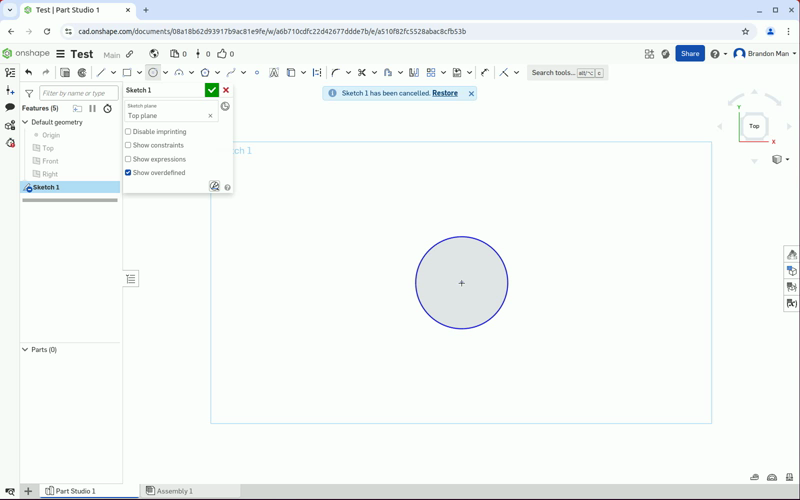
key_up(shift)
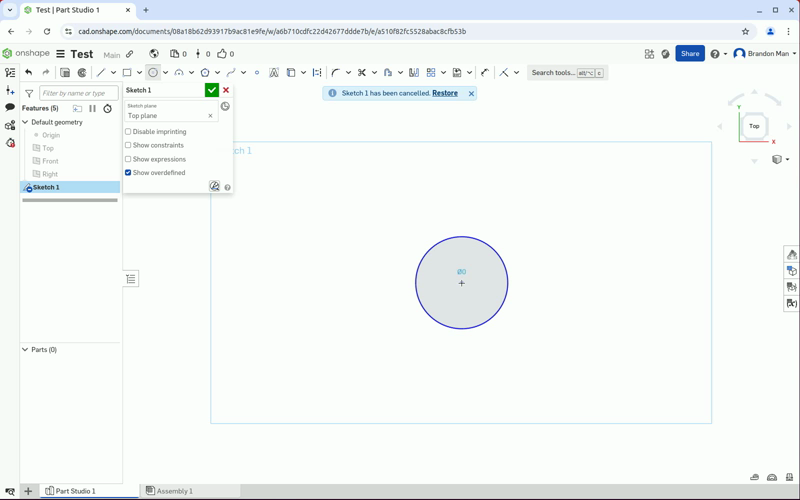
mouse_move(479, 282)
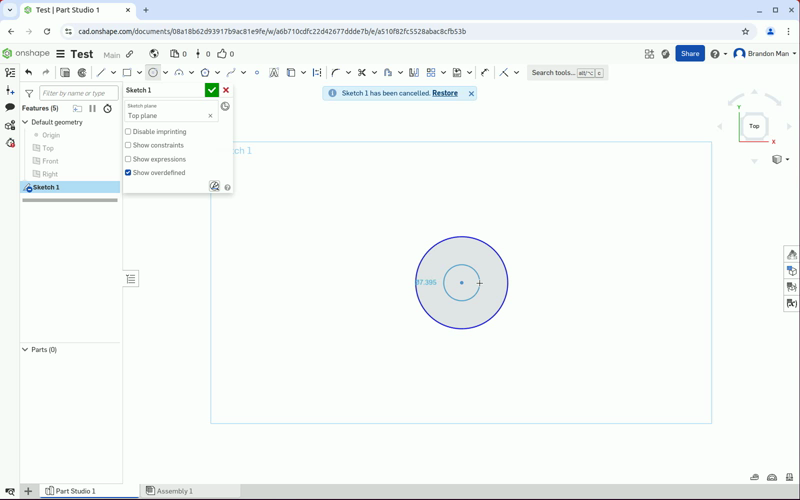
click(479, 282)
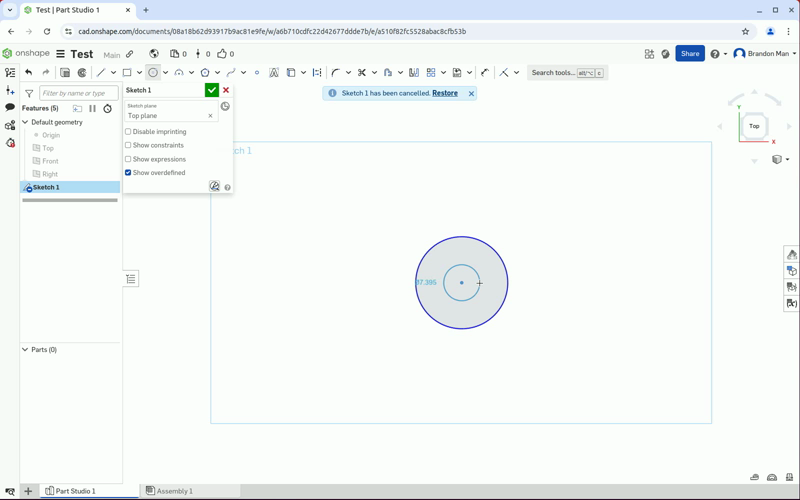
key(esc)
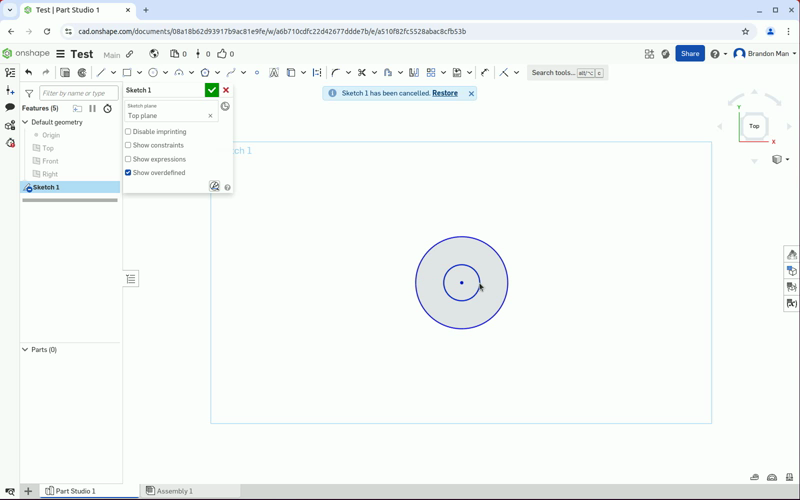
mouse_move(501, 294)
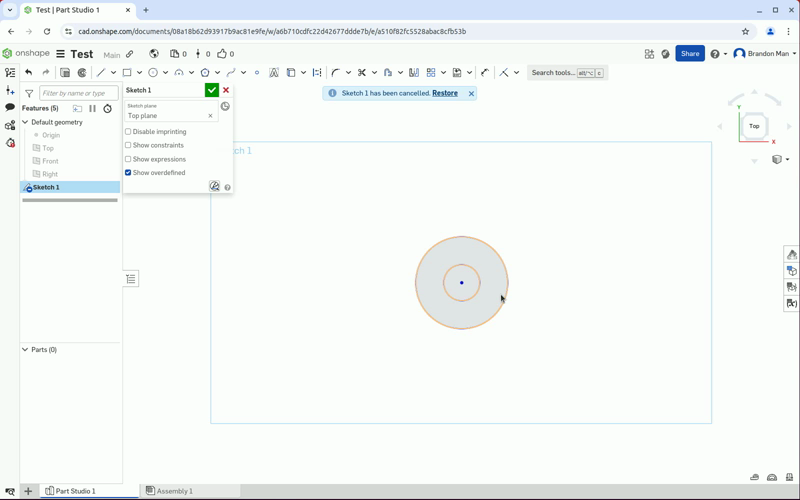
click(501, 294)
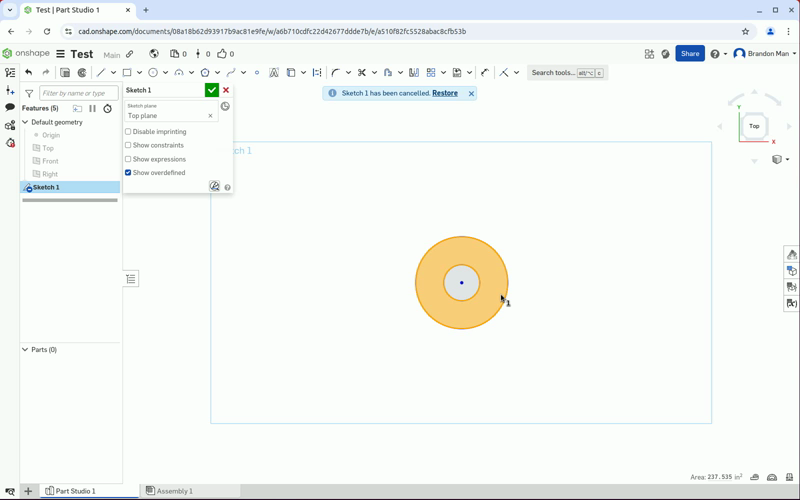
mouse_move(73, 352)
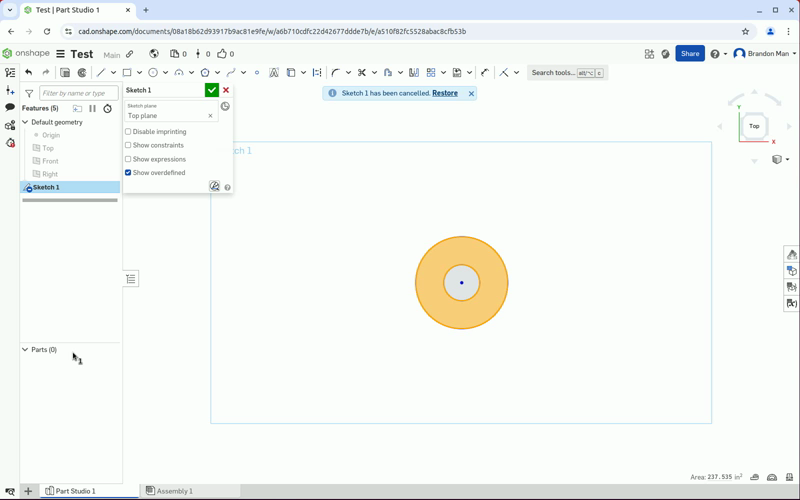
key(shift+y)
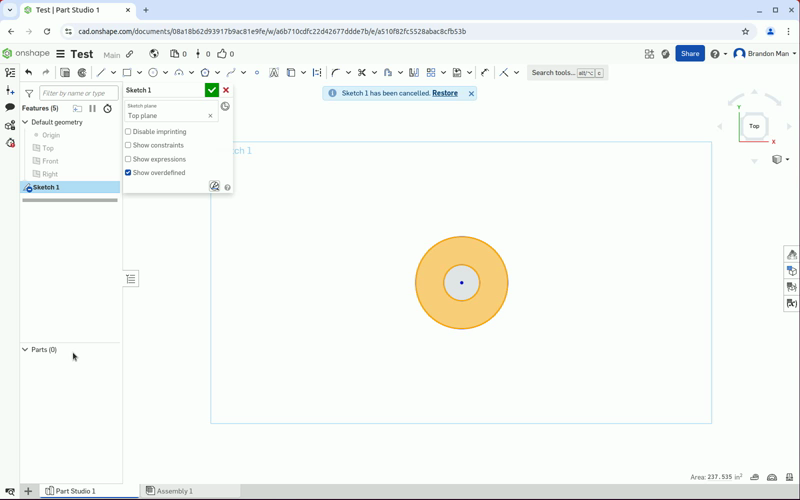
key(shift+e)
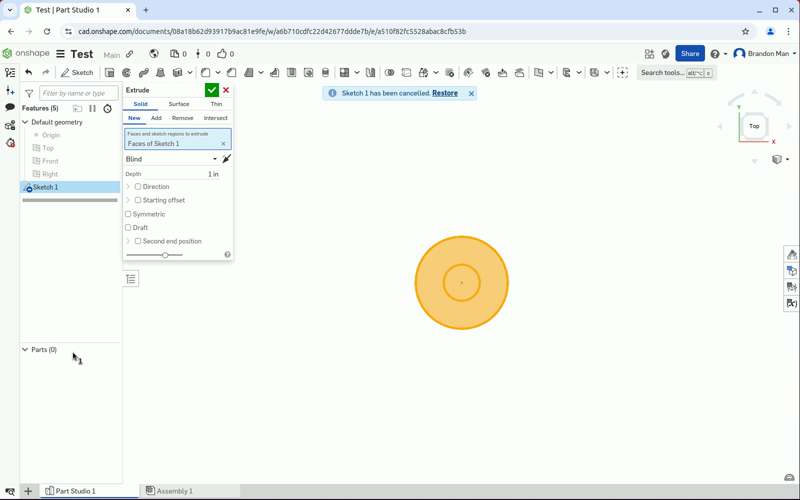
mouse_move(143, 106)
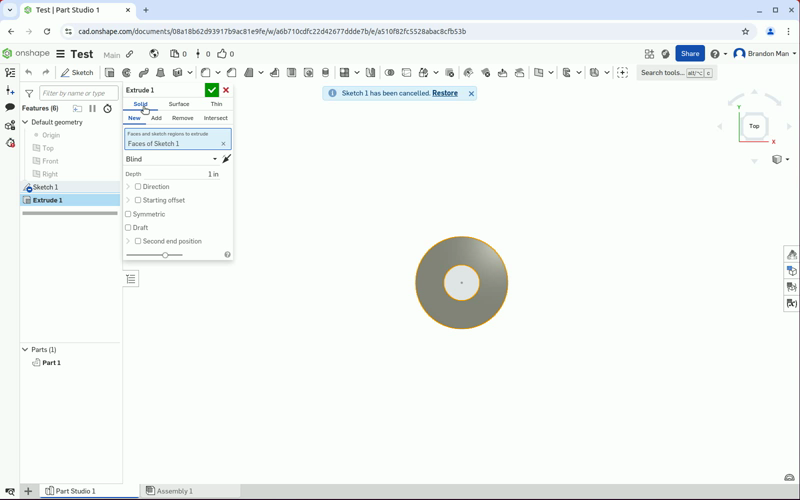
click(143, 106)
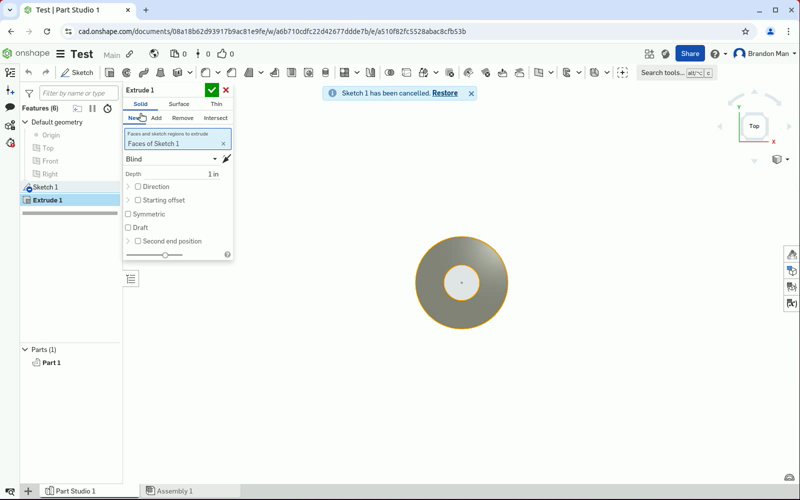
mouse_move(137, 120)
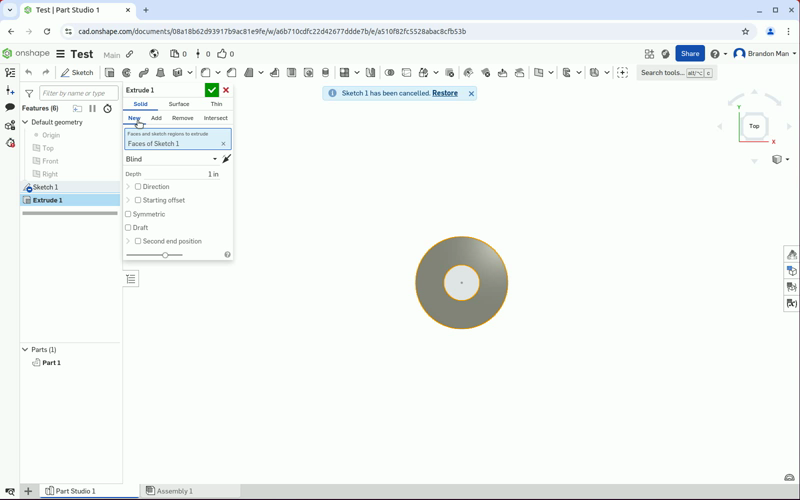
click(137, 120)
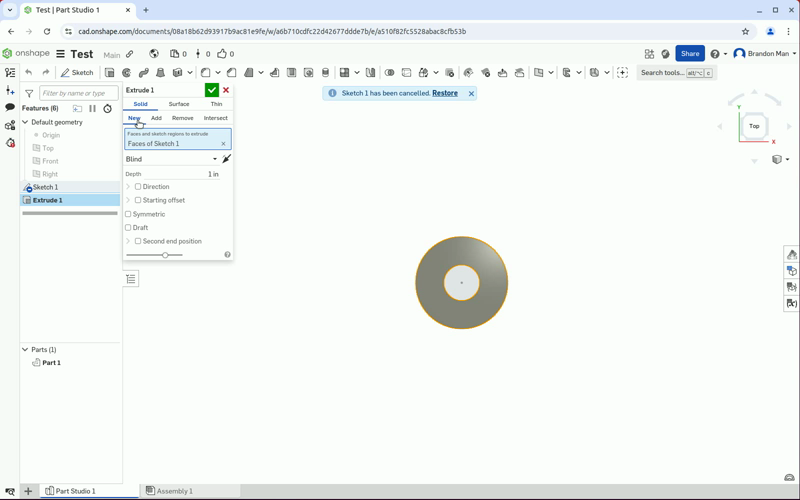
key(tab, 4)
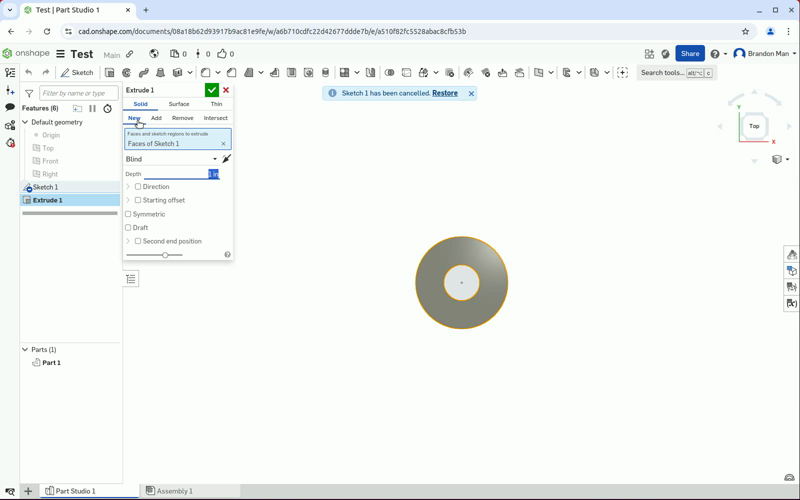
text(23.108)
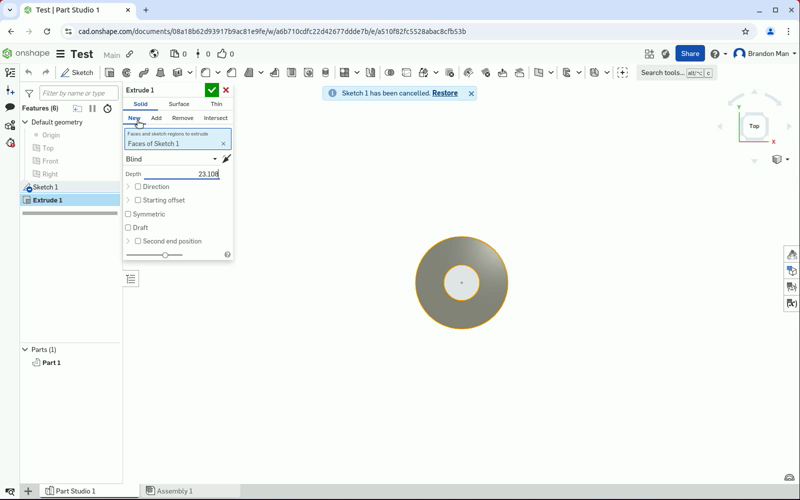
key(enter)
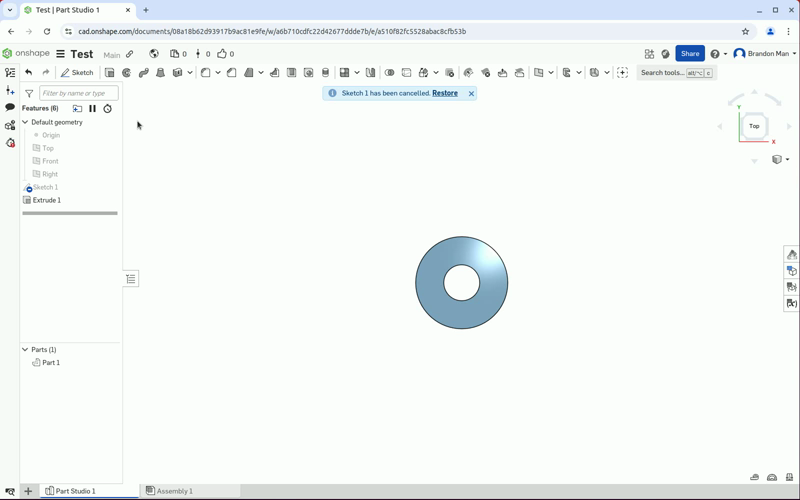
key(shift+h)
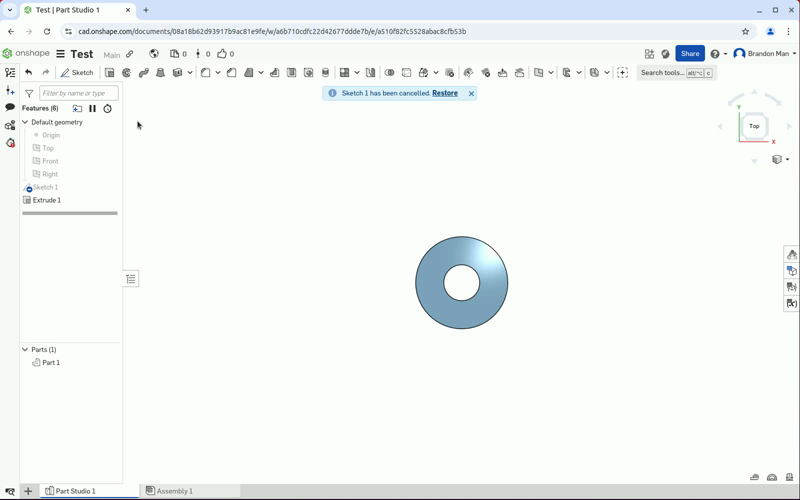
key(shift+h)
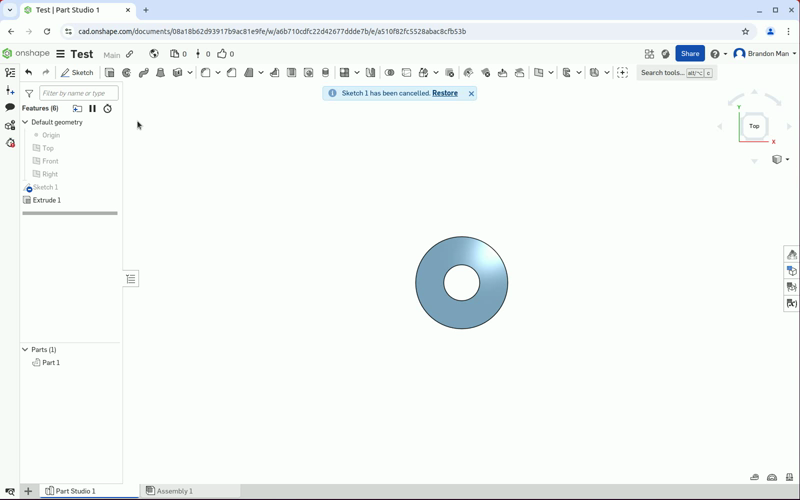
mouse_move(73, 189)
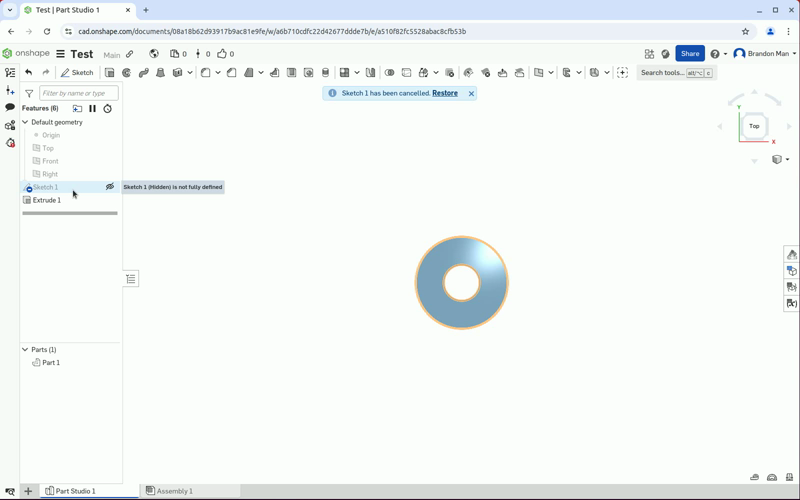
click(73, 189)
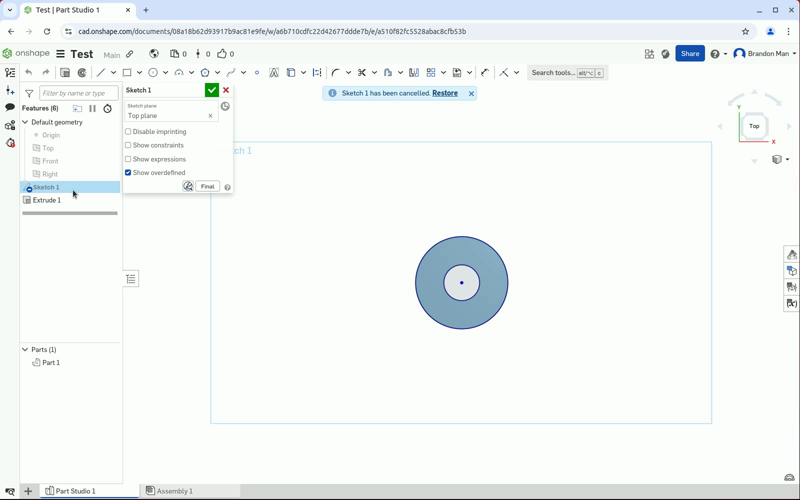
mouse_move(229, 92)
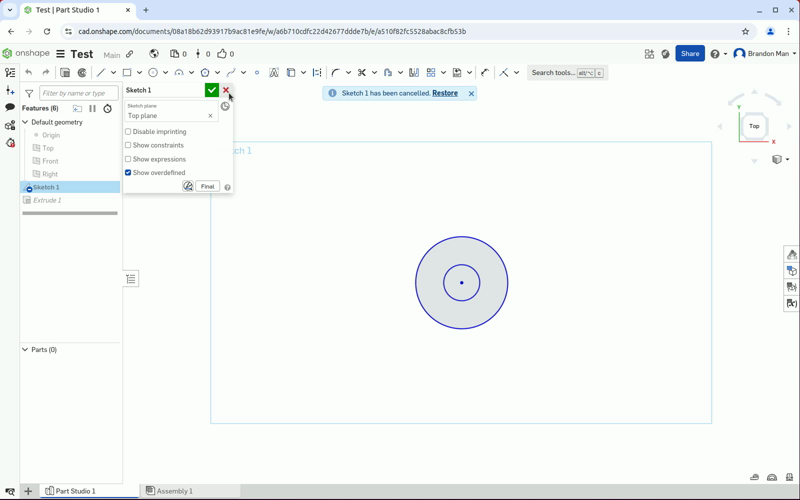
click(229, 92)
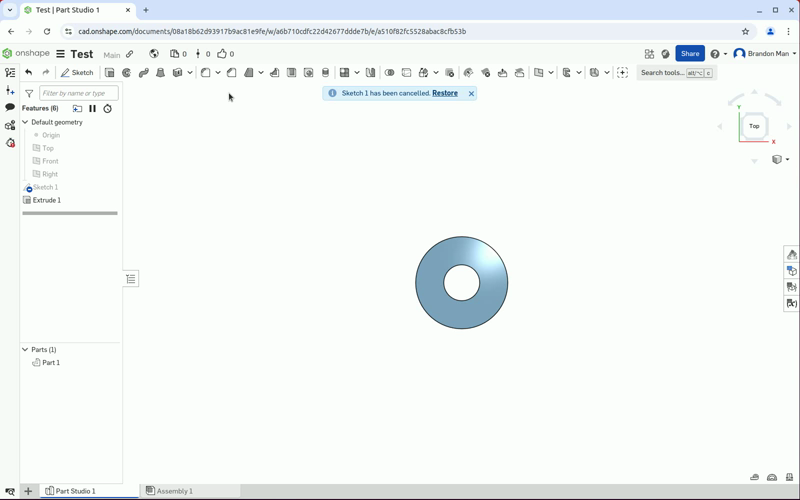
mouse_move(541, 75)
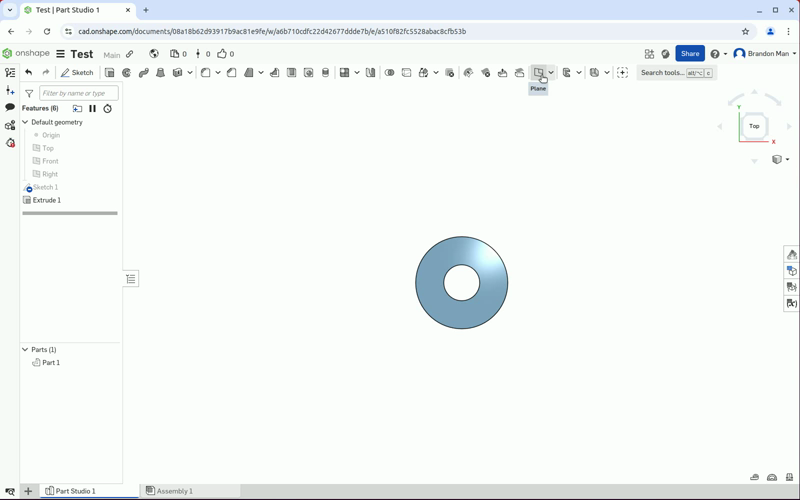
click(541, 75)
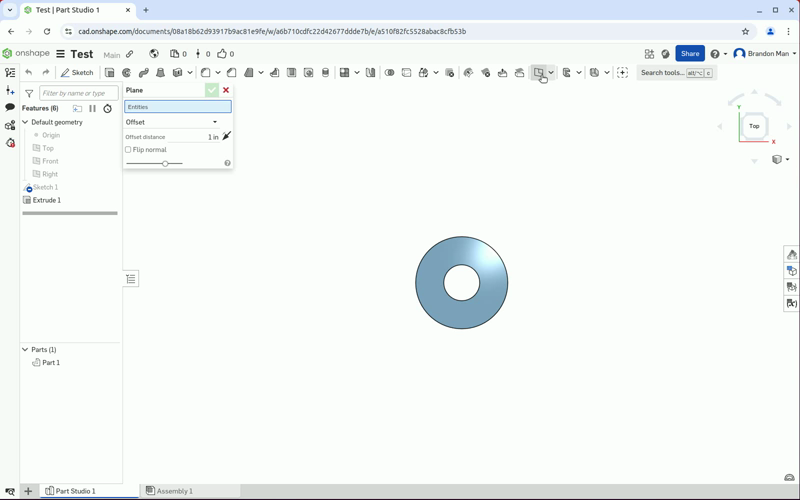
mouse_move(73, 150)
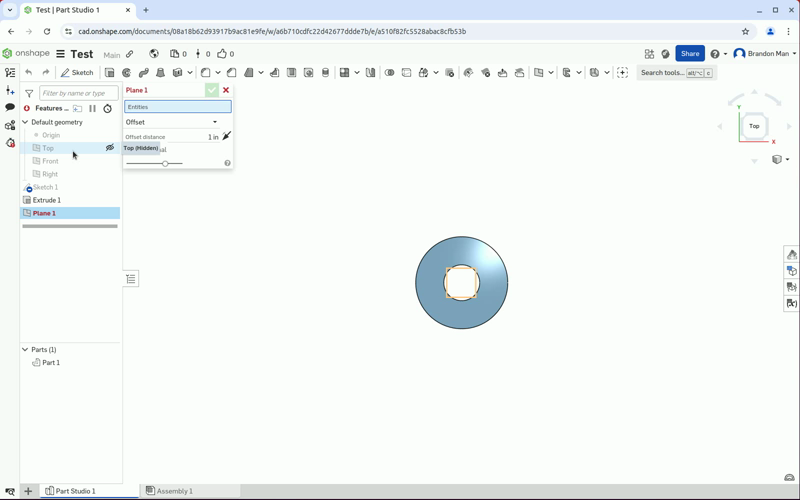
click(73, 150)
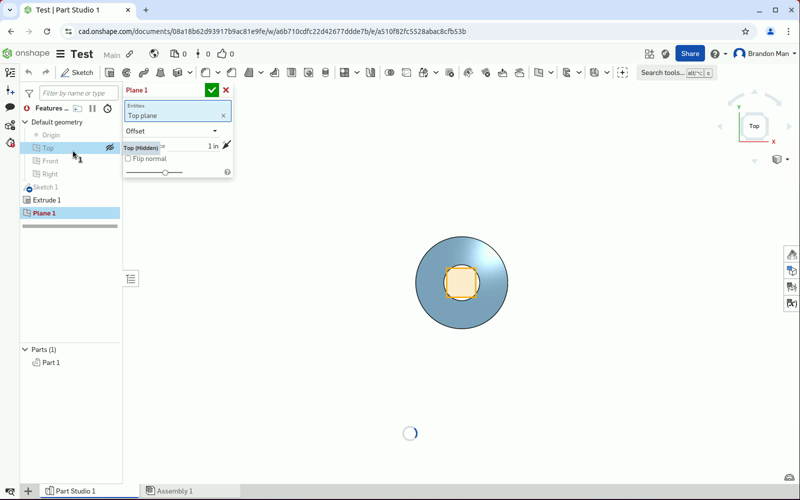
key(tab, 2)
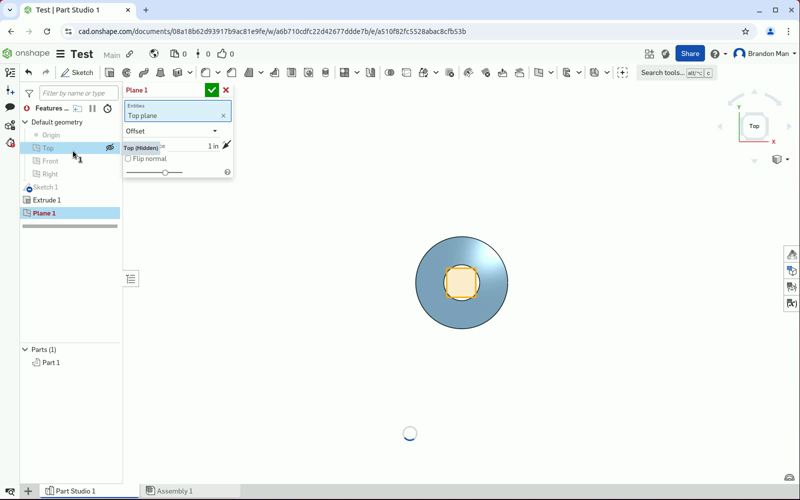
text(23.108)
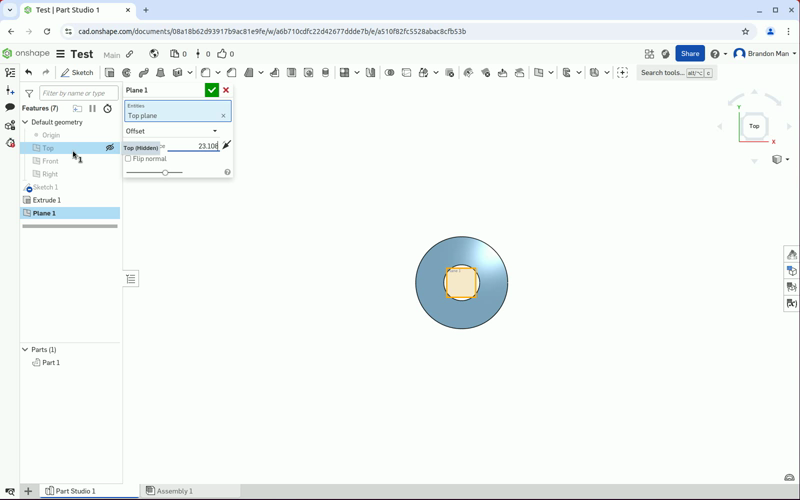
key(enter, 2)
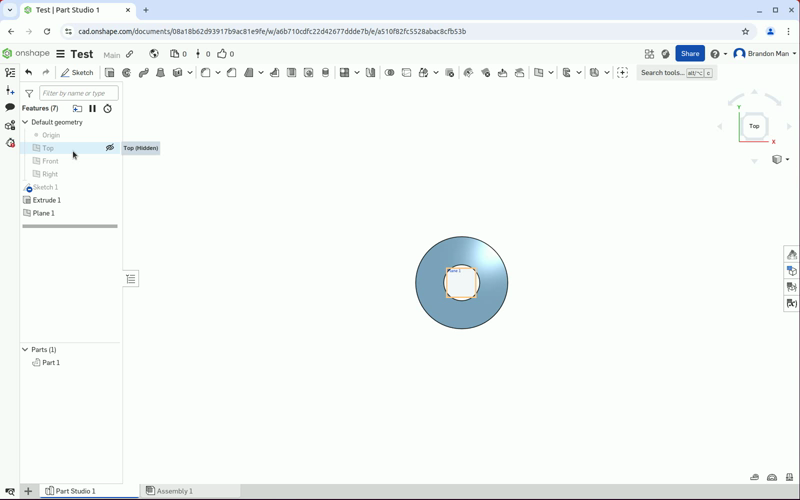
key(shift+s)
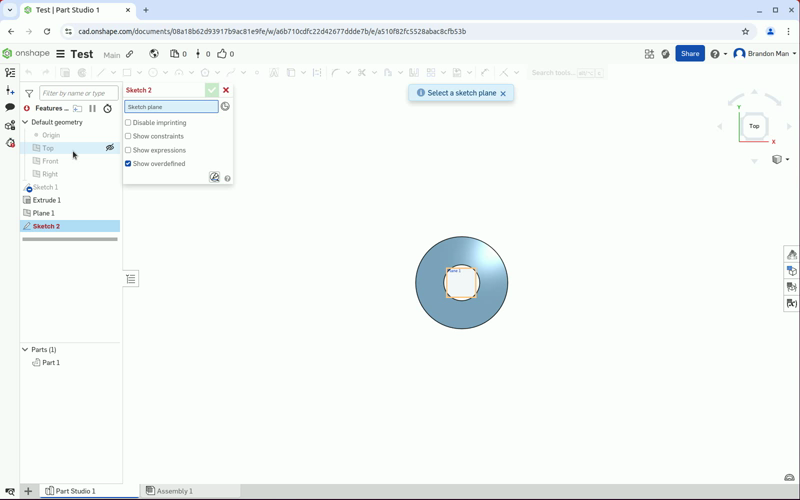
mouse_move(73, 215)
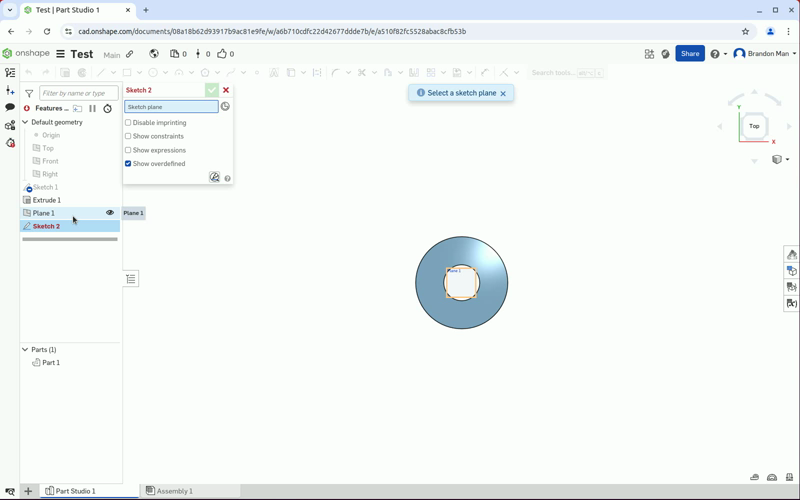
click(73, 215)
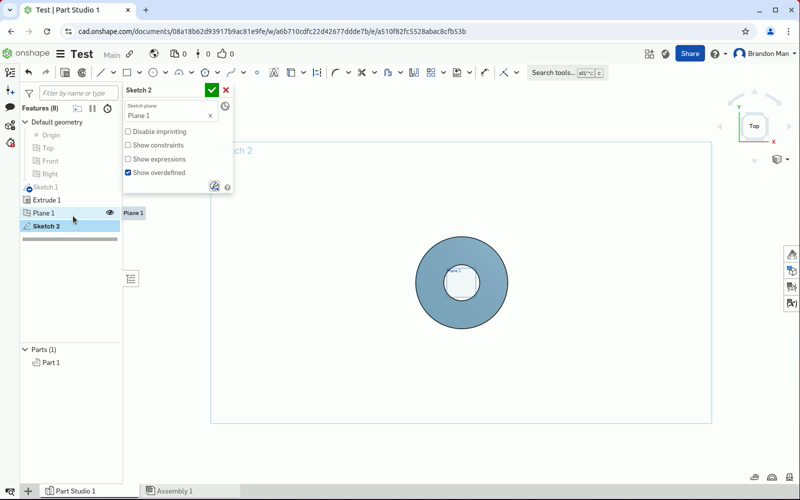
mouse_move(73, 352)
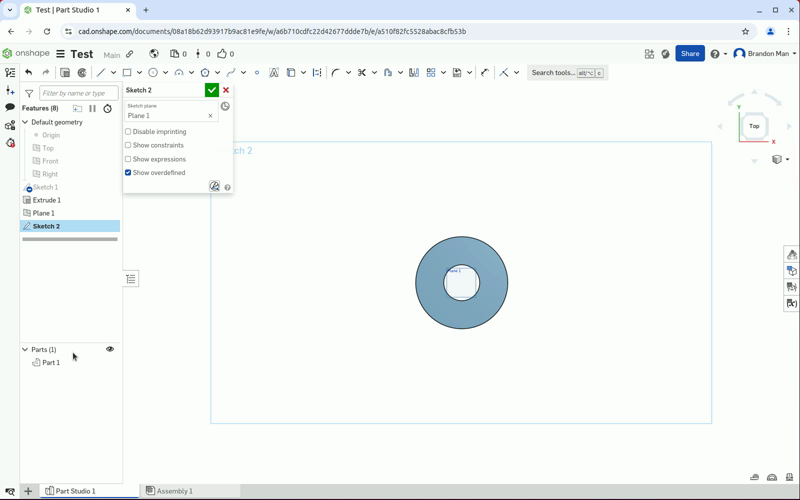
key(y)
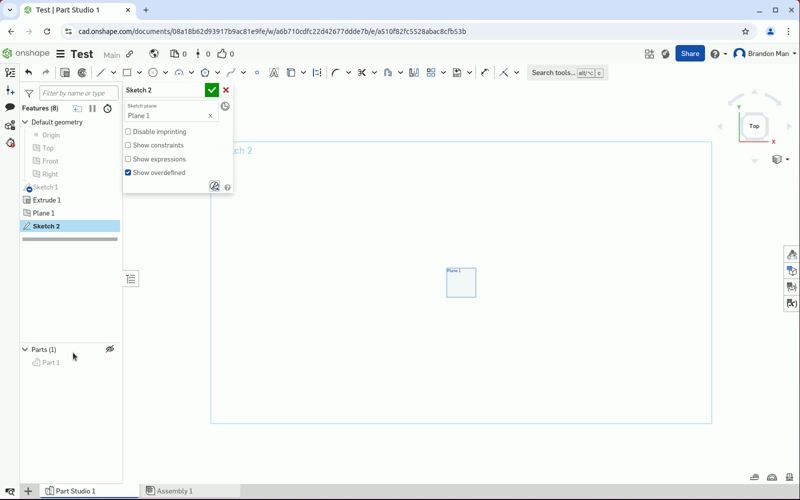
key(c)
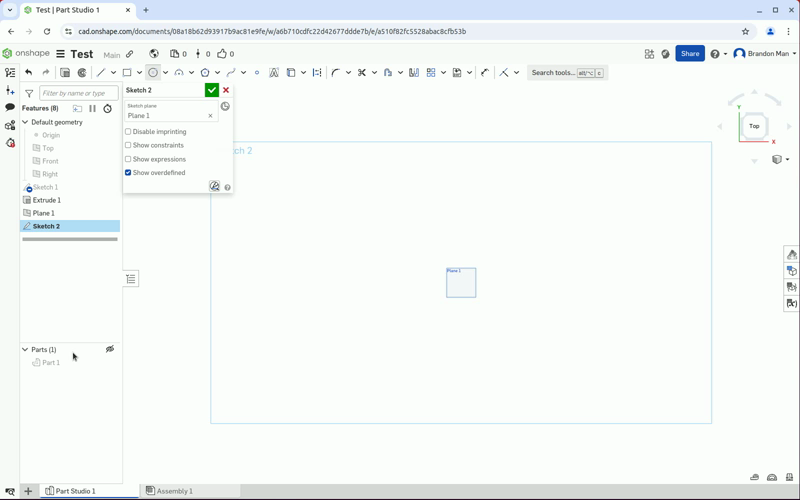
key_down(shift)
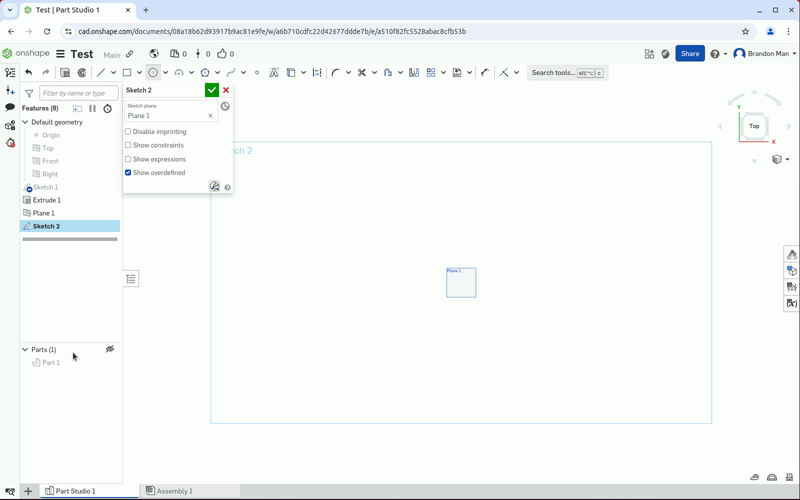
mouse_move(461, 282)
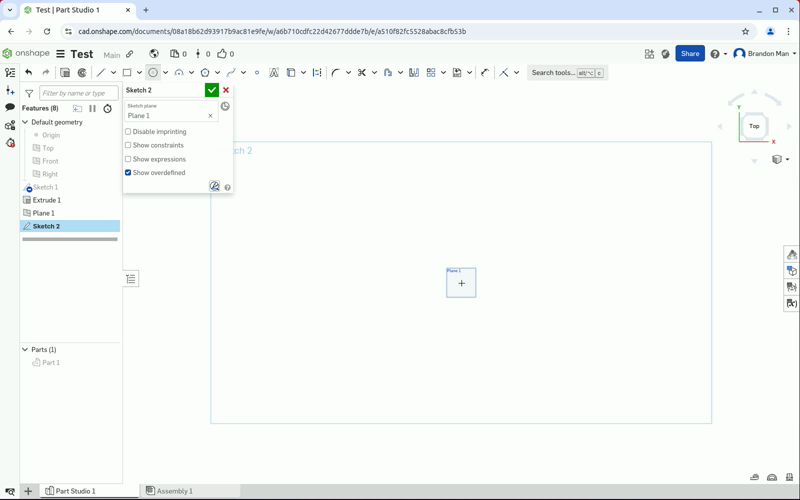
click(461, 282)
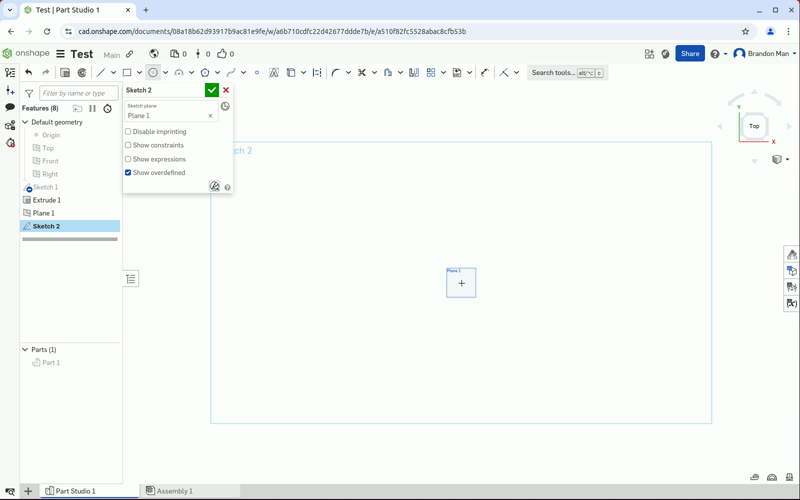
key_up(shift)
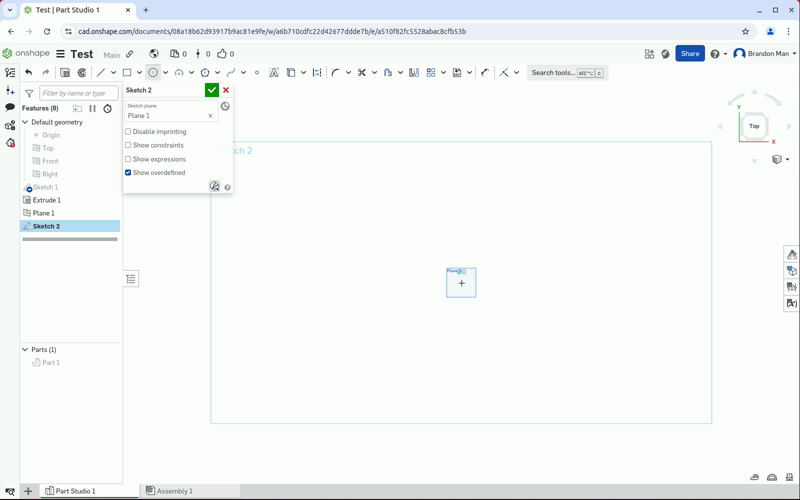
mouse_move(480, 282)
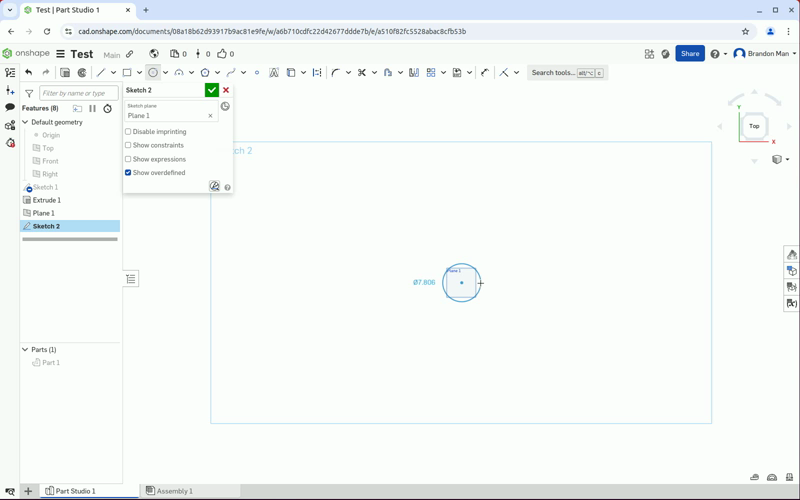
click(480, 282)
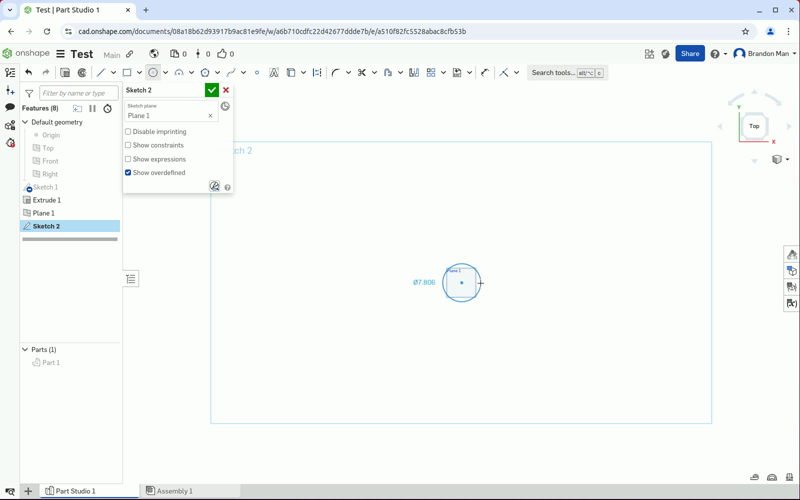
key(esc)
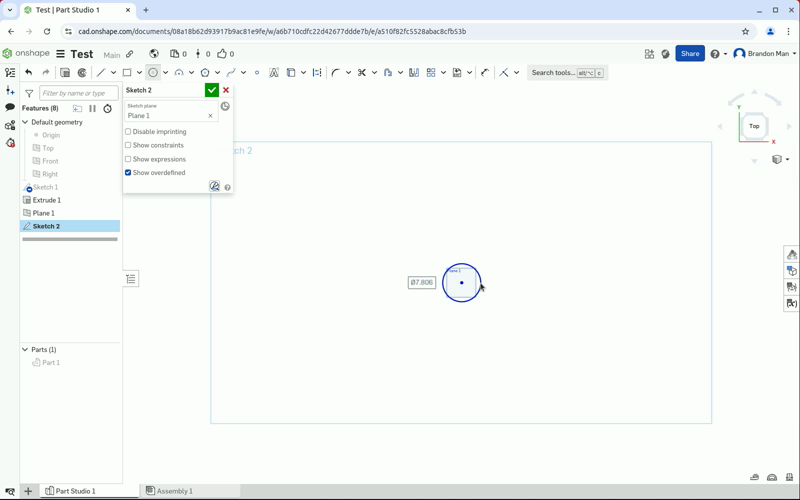
mouse_move(450, 294)
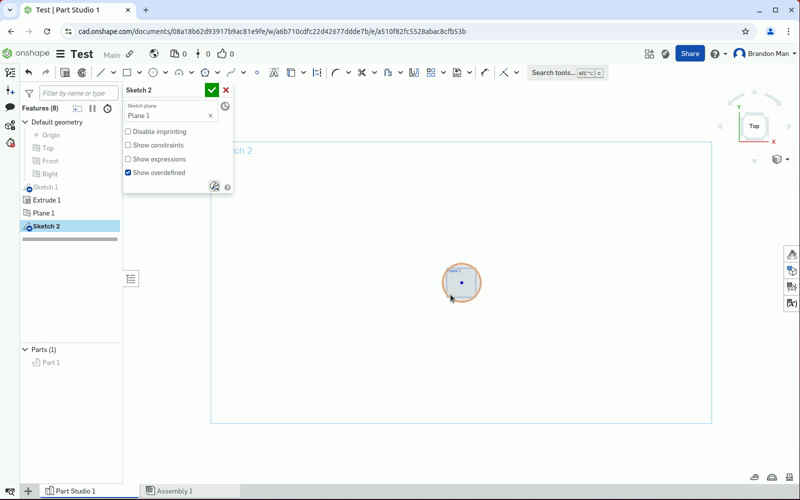
scroll(6)
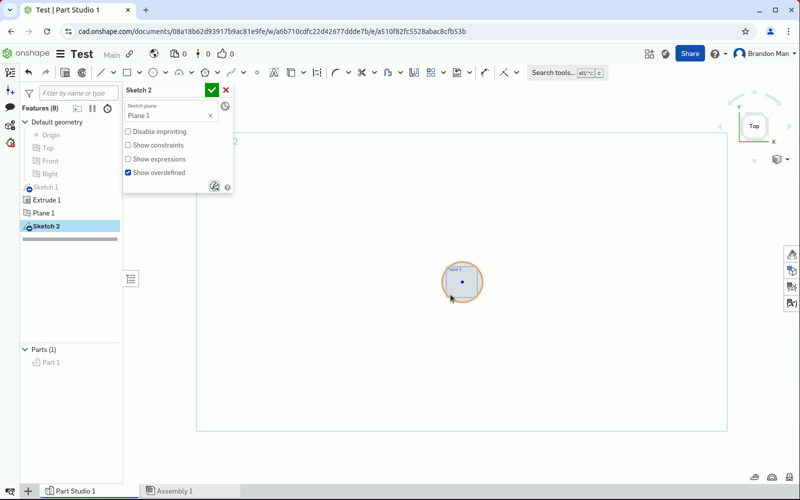
scroll(6)
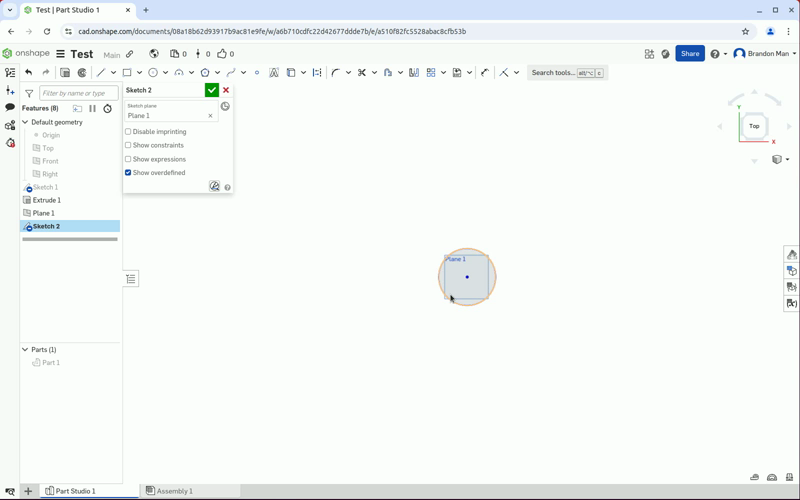
scroll(6)
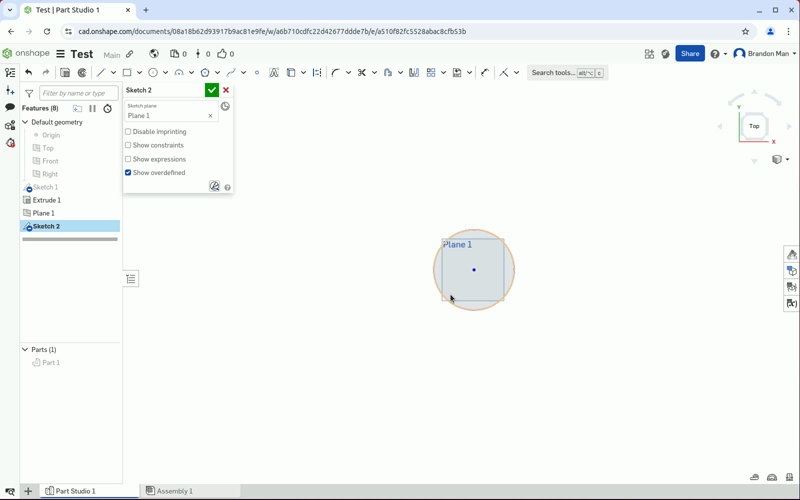
scroll(6)
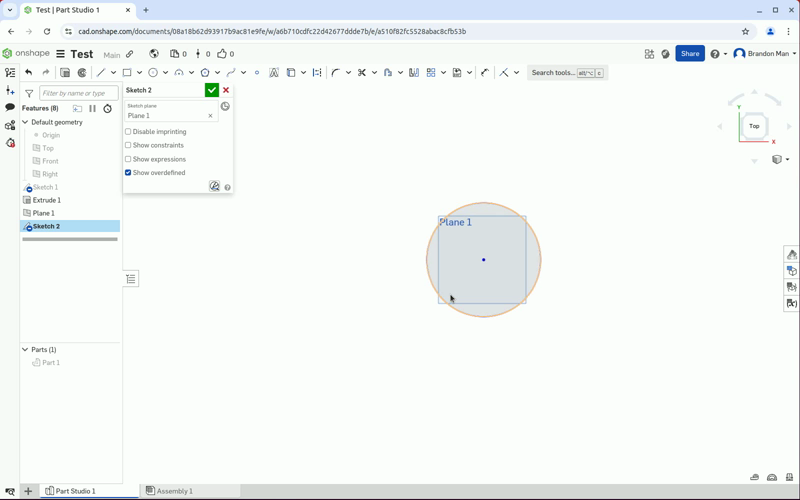
scroll(6)
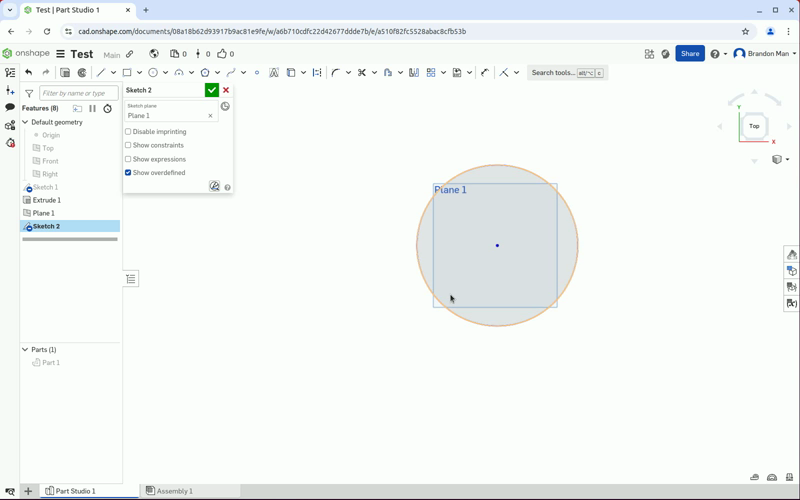
scroll(6)
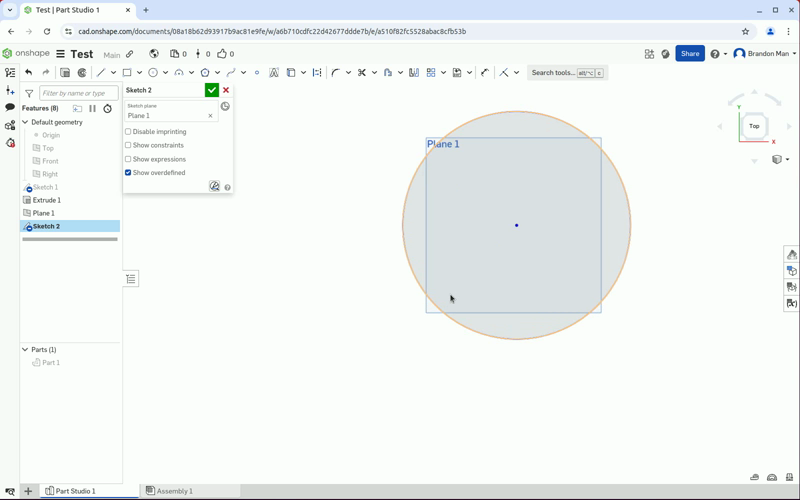
scroll(6)
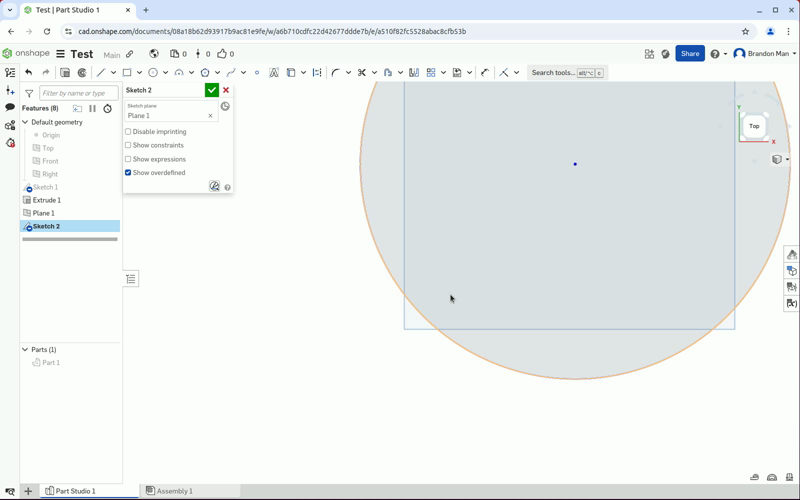
click(450, 294)
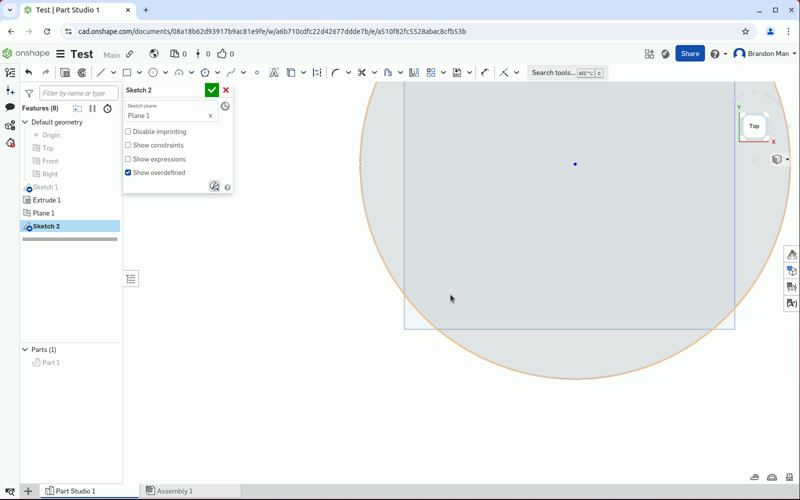
scroll(-6)
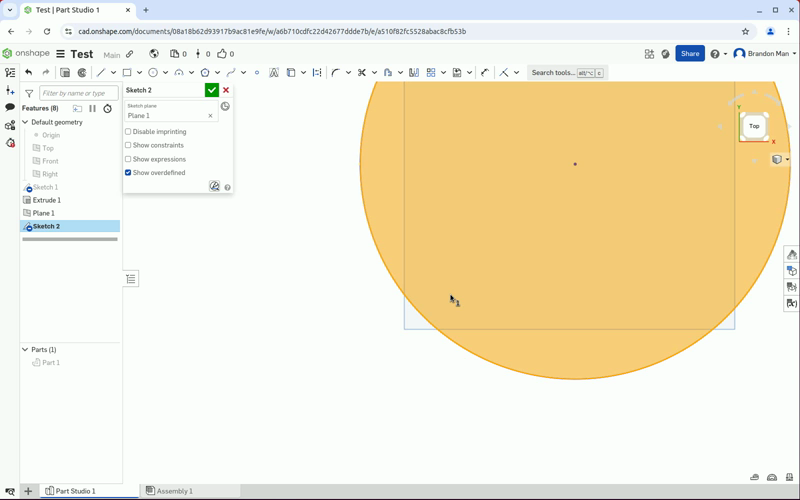
scroll(-6)
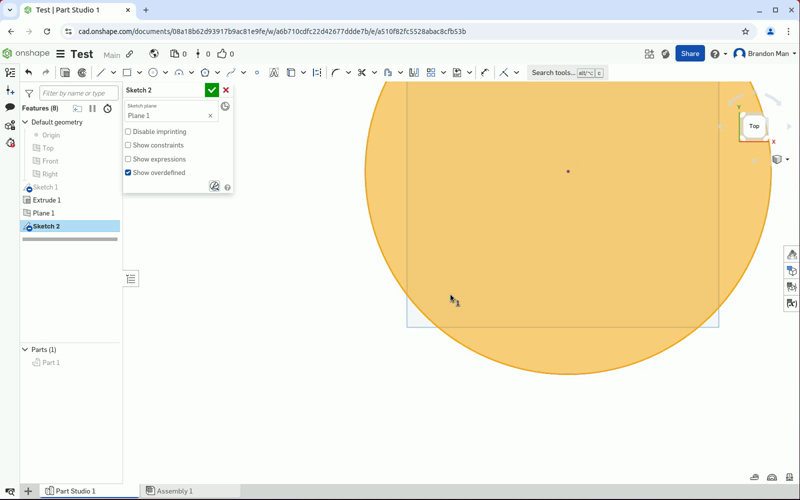
scroll(-6)
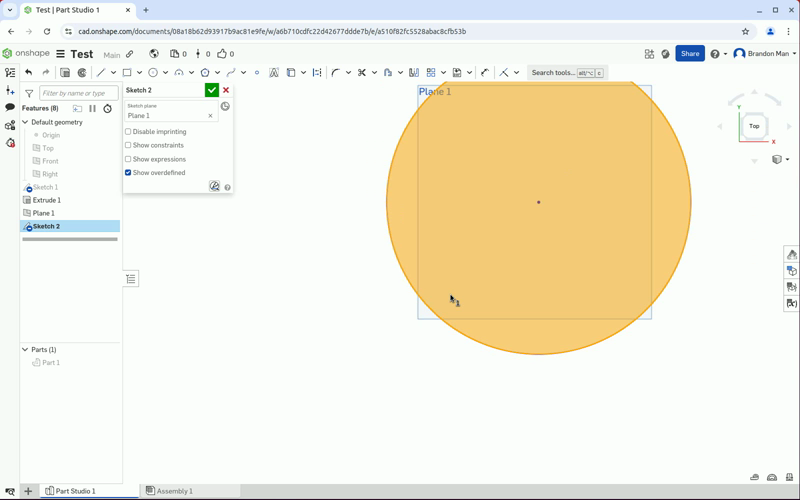
scroll(-6)
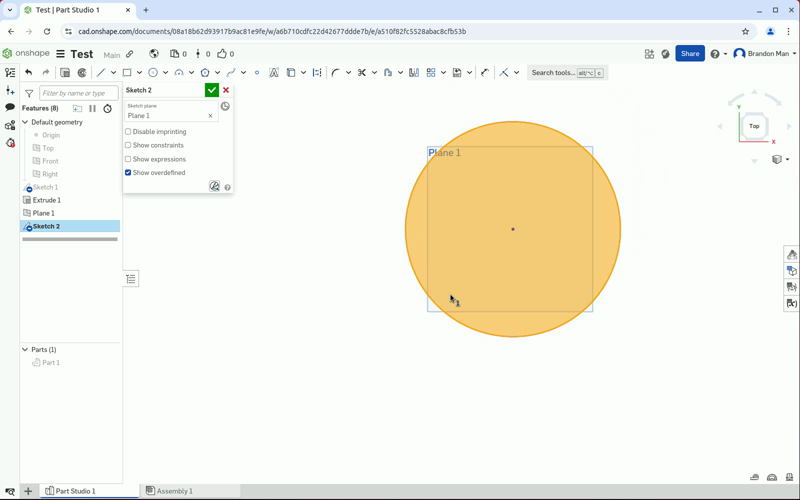
scroll(-6)
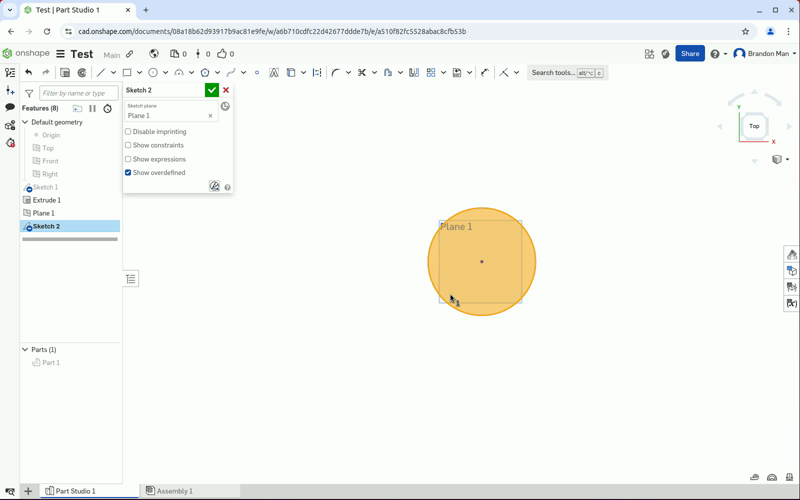
scroll(-6)
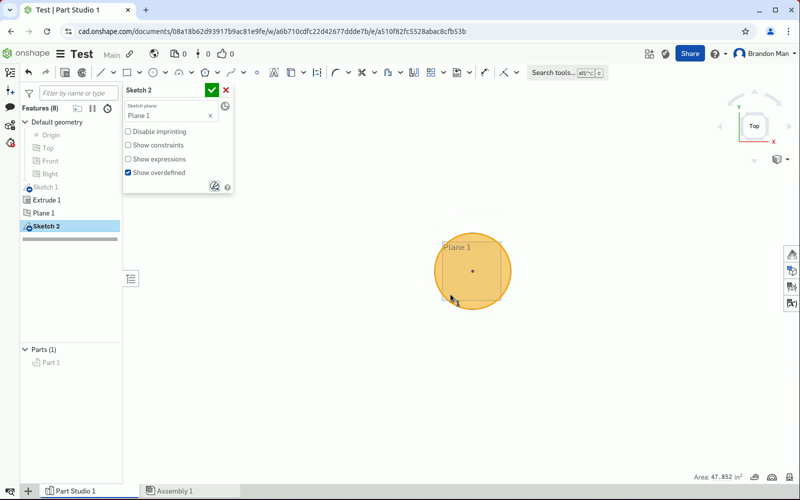
scroll(-6)
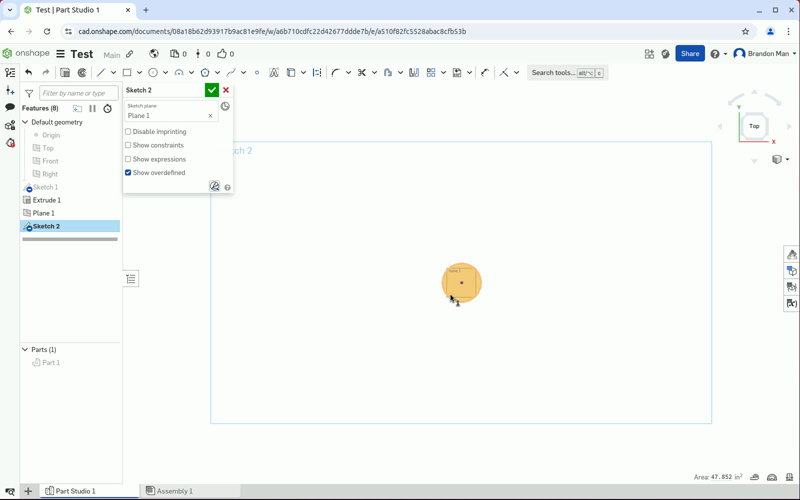
mouse_move(73, 352)
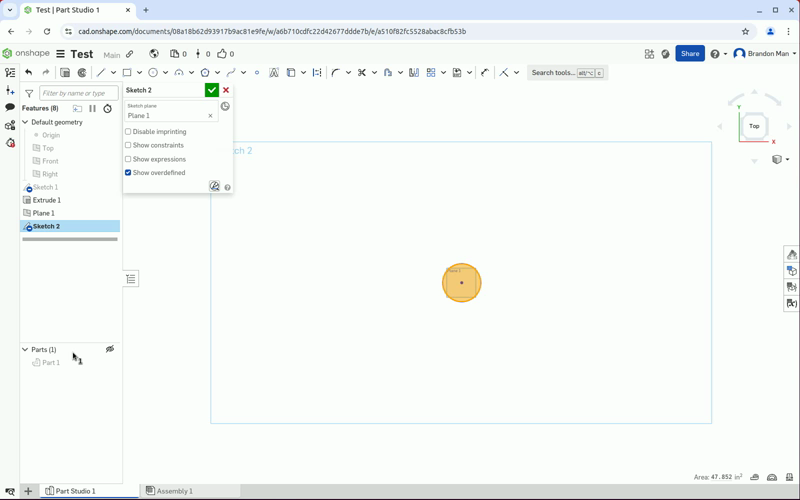
key(shift+y)
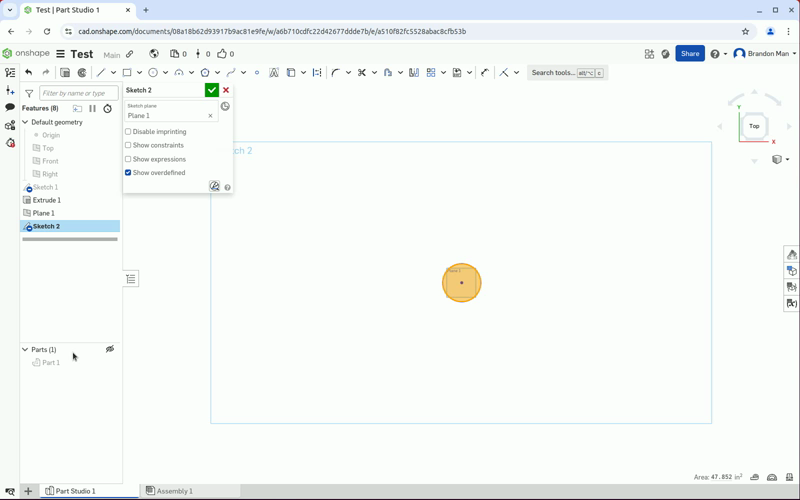
key(shift+e)
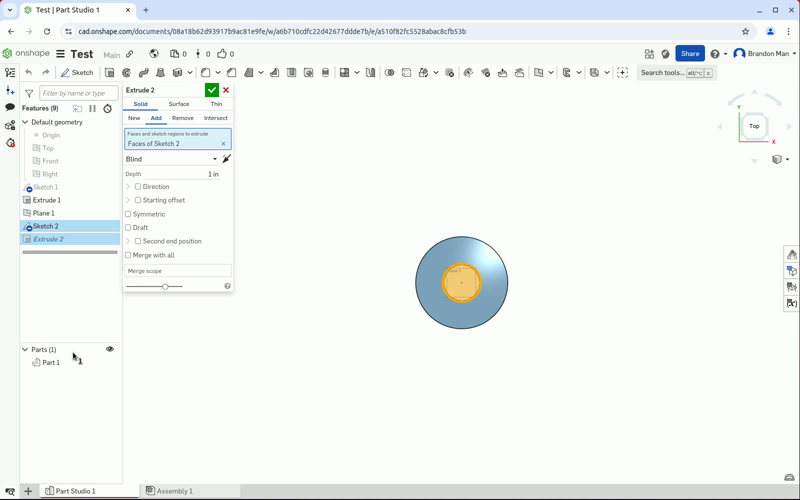
mouse_move(143, 106)
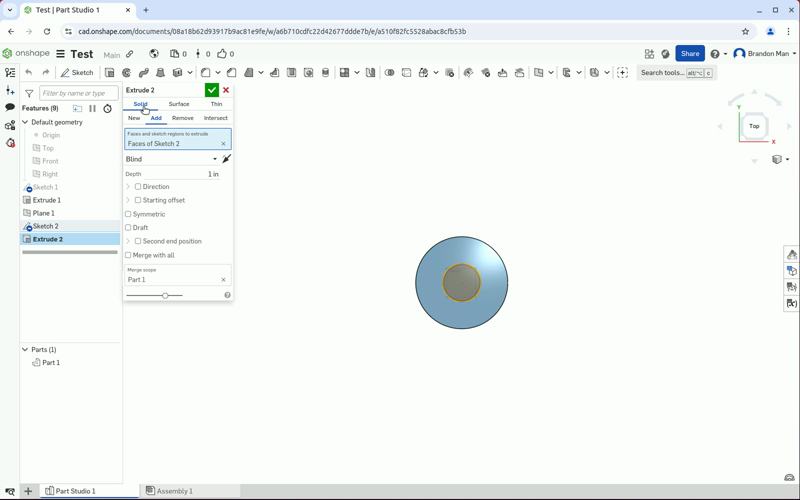
click(143, 106)
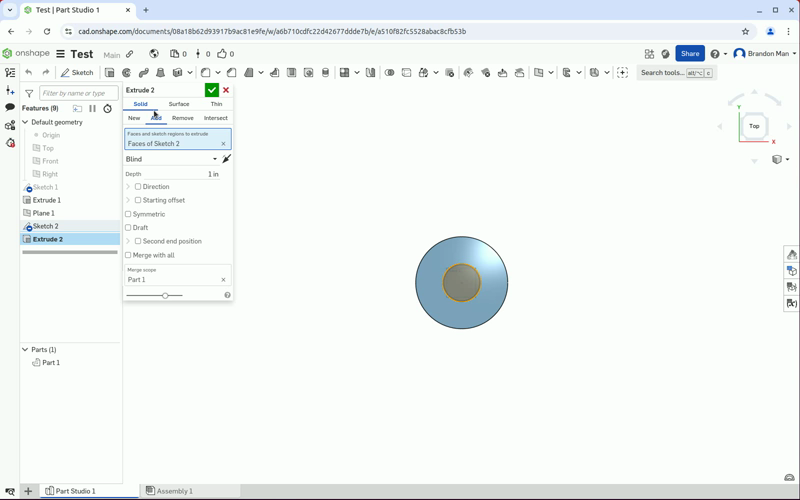
mouse_move(186, 120)
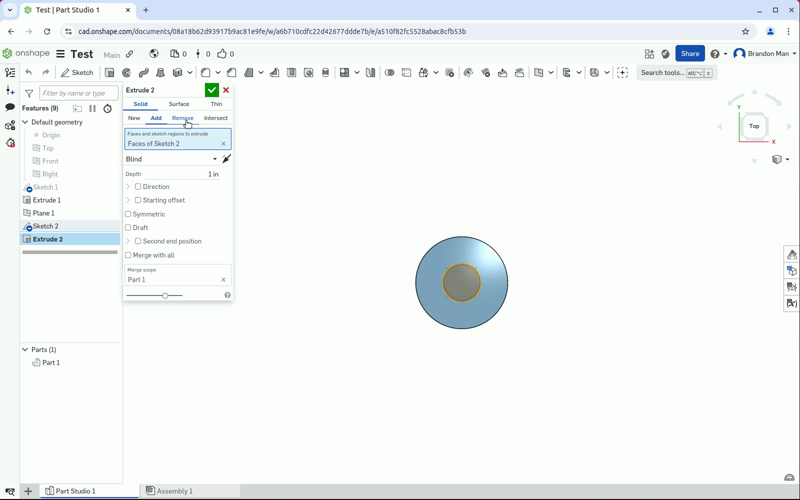
click(186, 120)
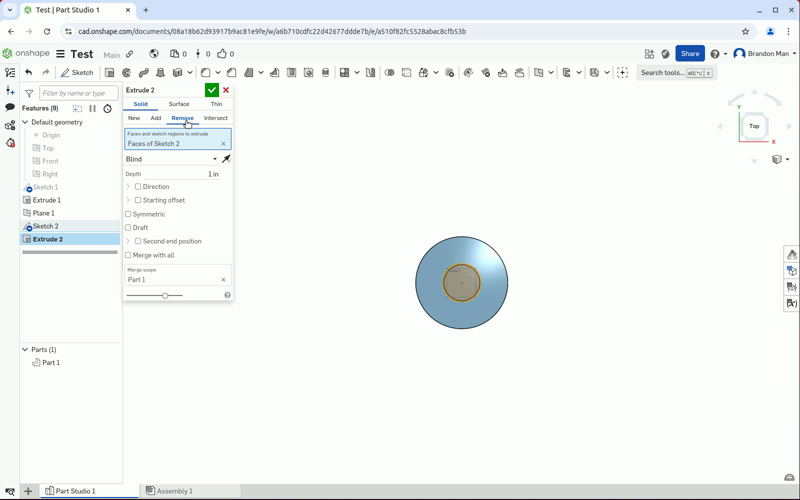
key(tab, 4)
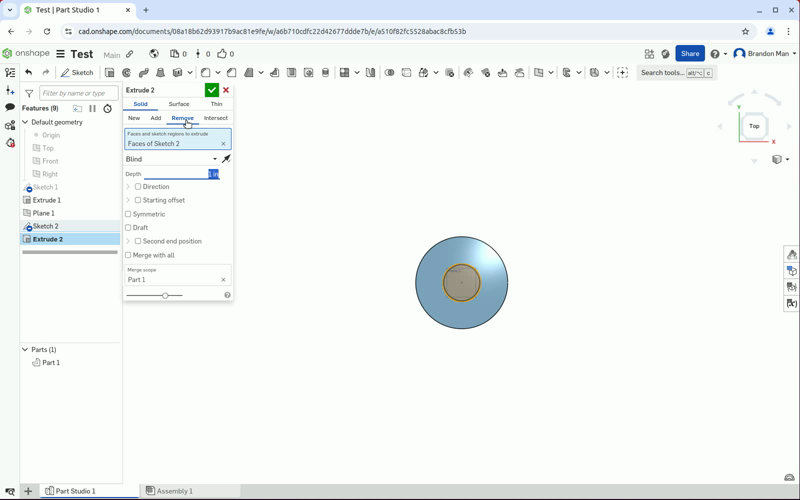
text(18.535)
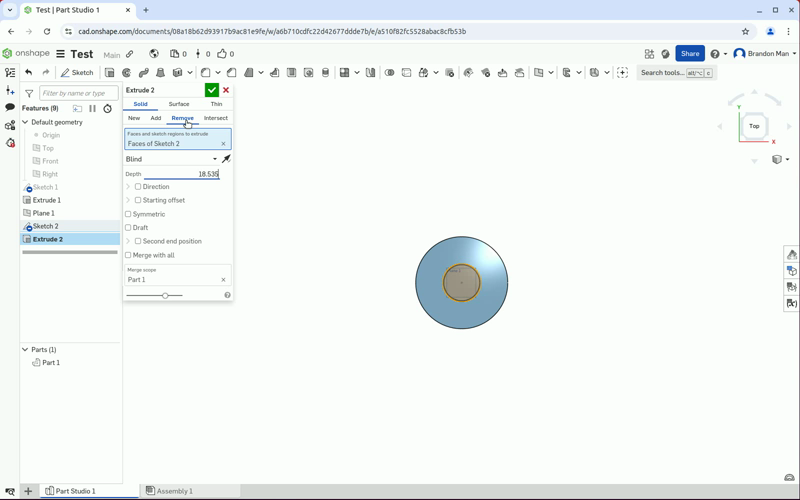
key(tab, 6)
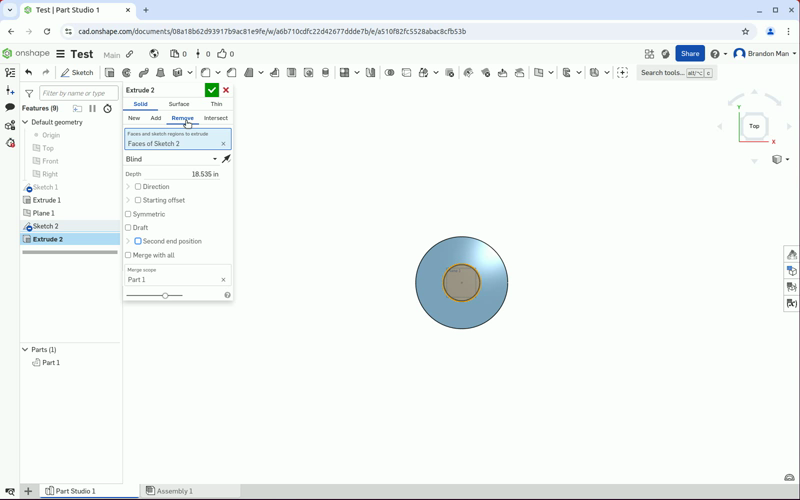
key(space)
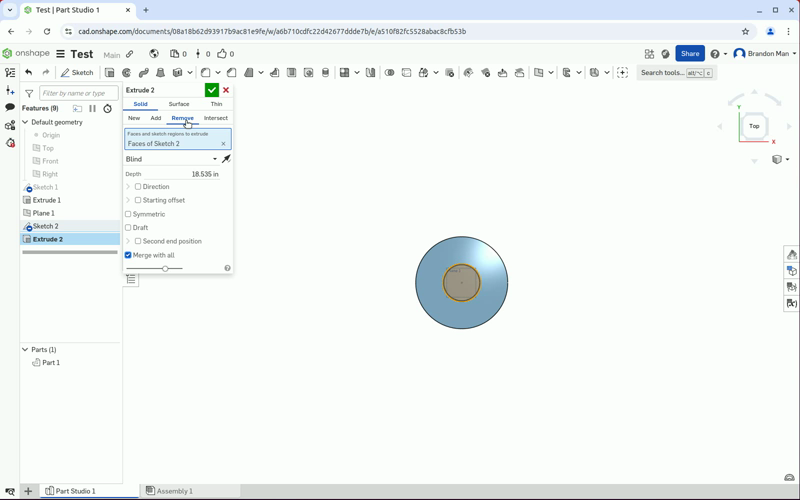
key(enter)
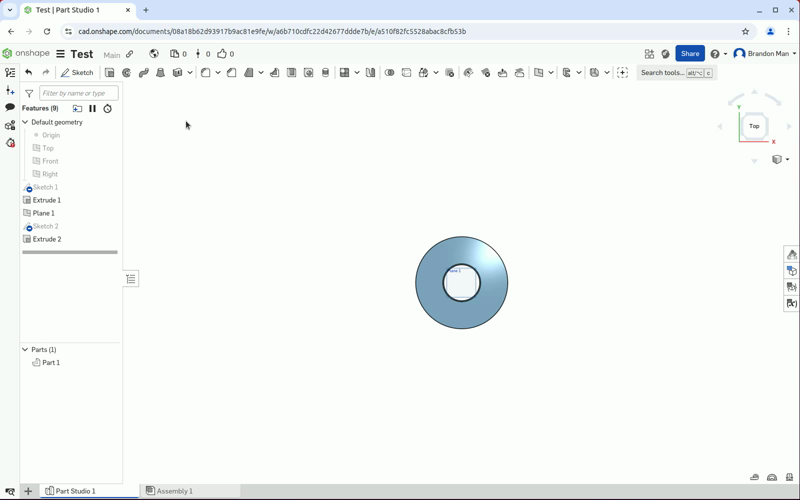
key(shift+h)
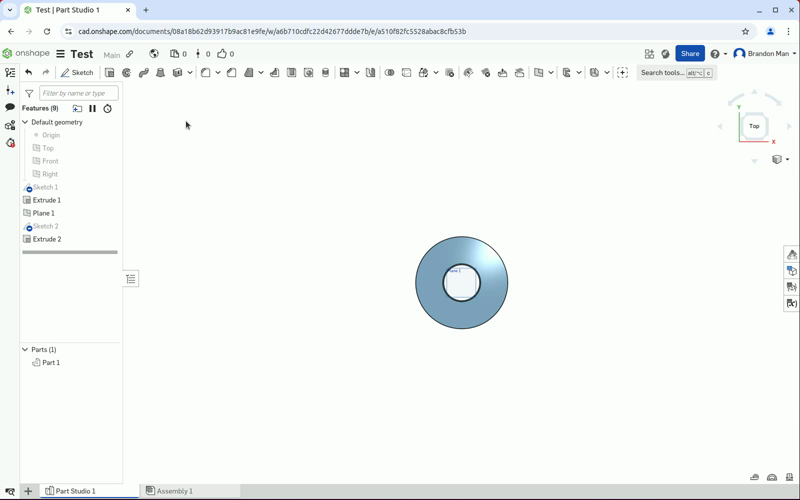
key(shift+h)
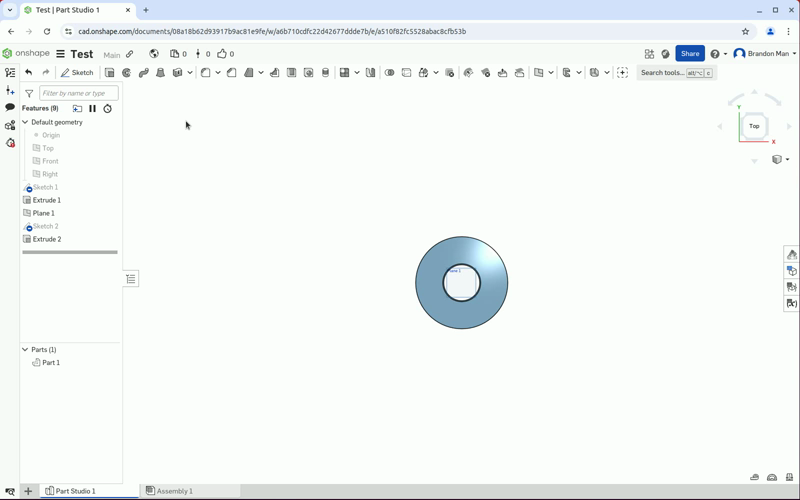
mouse_move(73, 189)
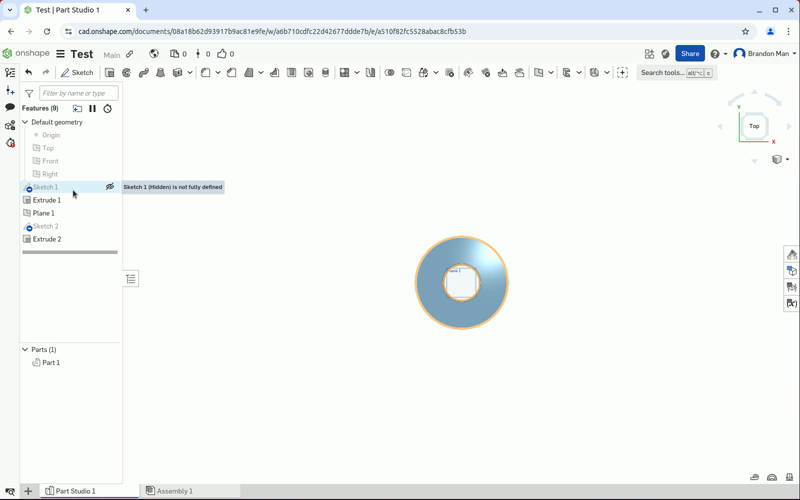
click(73, 189)
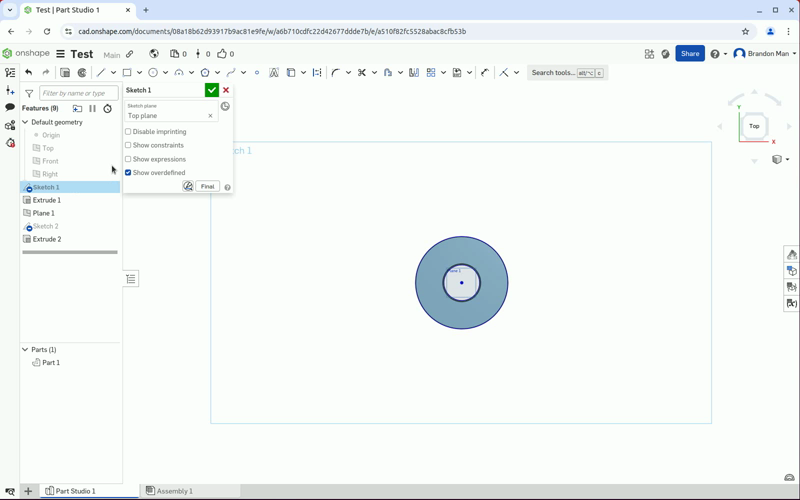
mouse_move(229, 92)
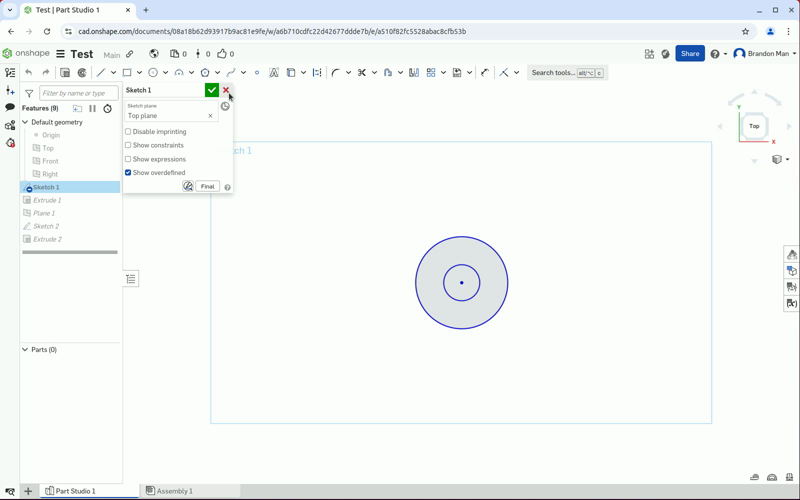
click(229, 92)
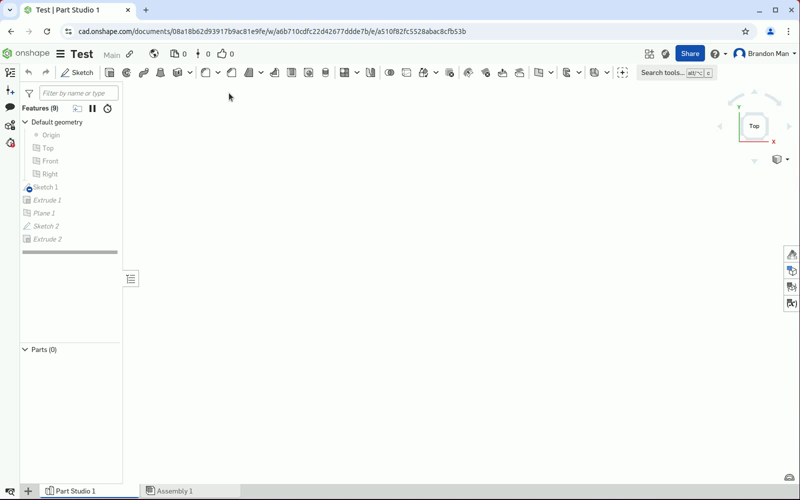
key(shift+s)
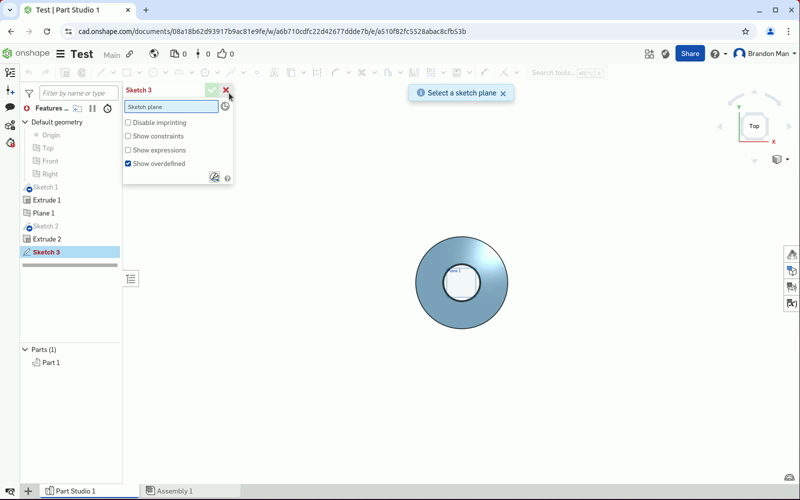
mouse_move(73, 215)
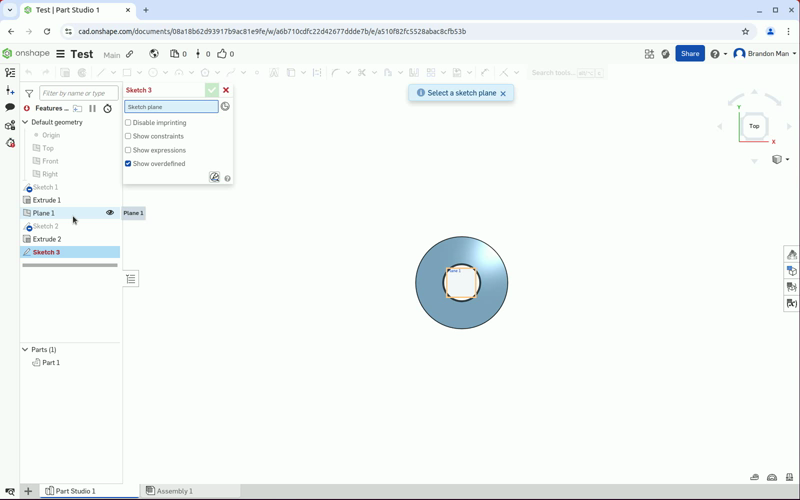
click(73, 215)
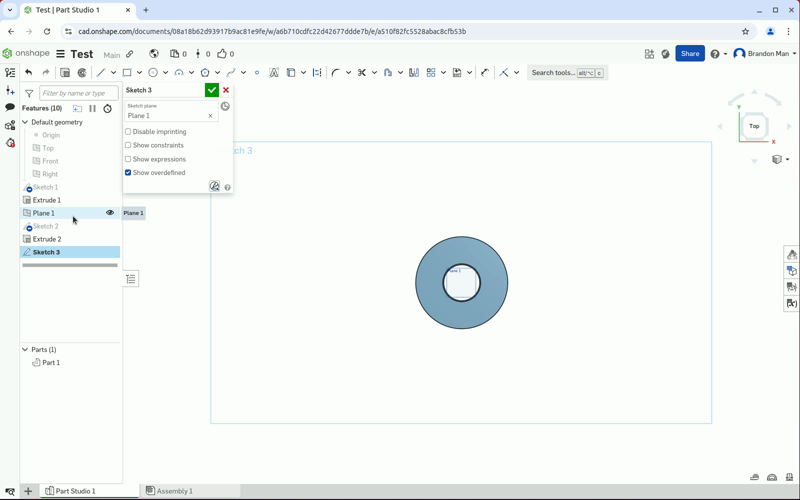
mouse_move(73, 352)
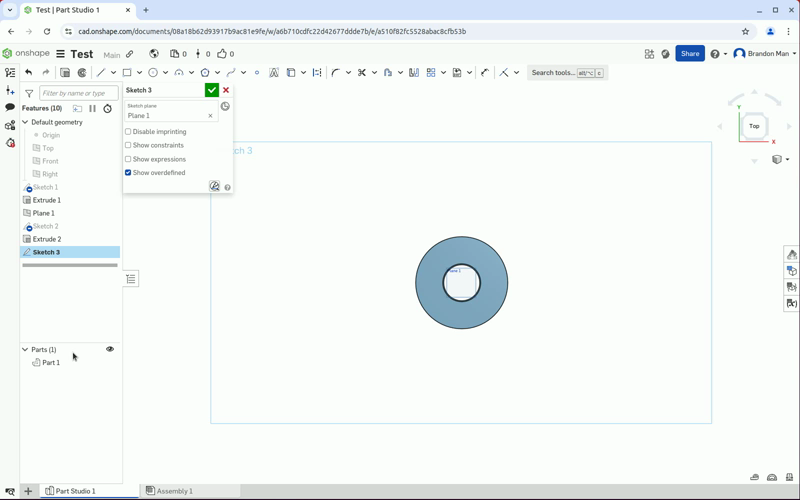
key(y)
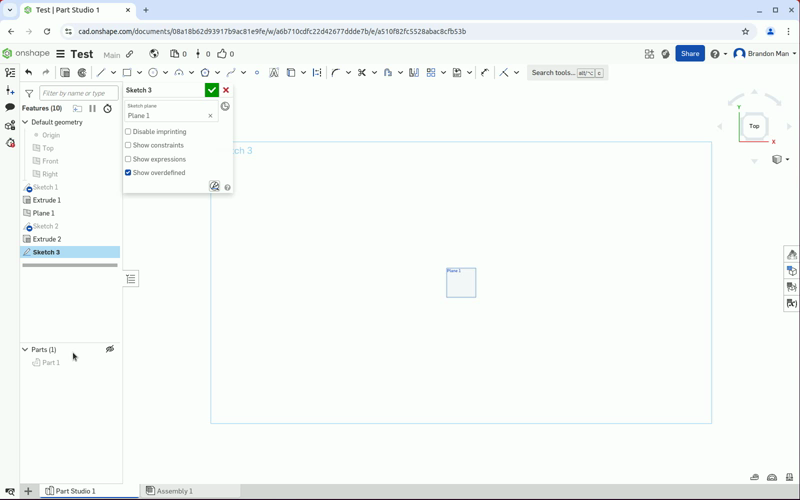
key(c)
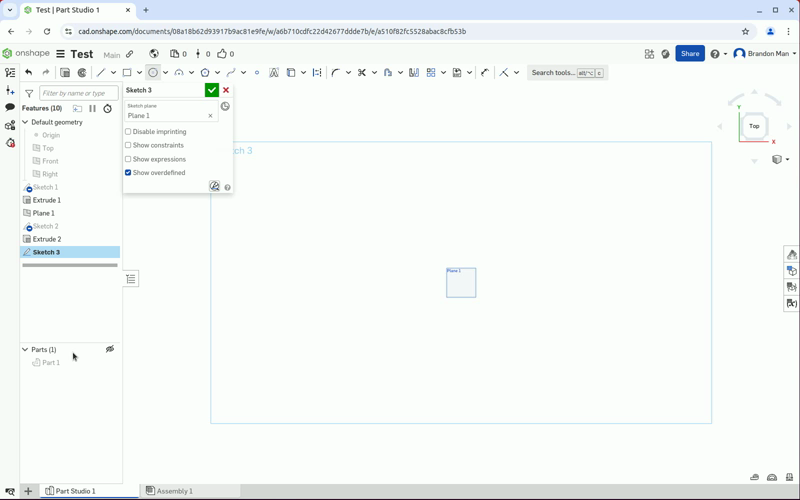
key_down(shift)
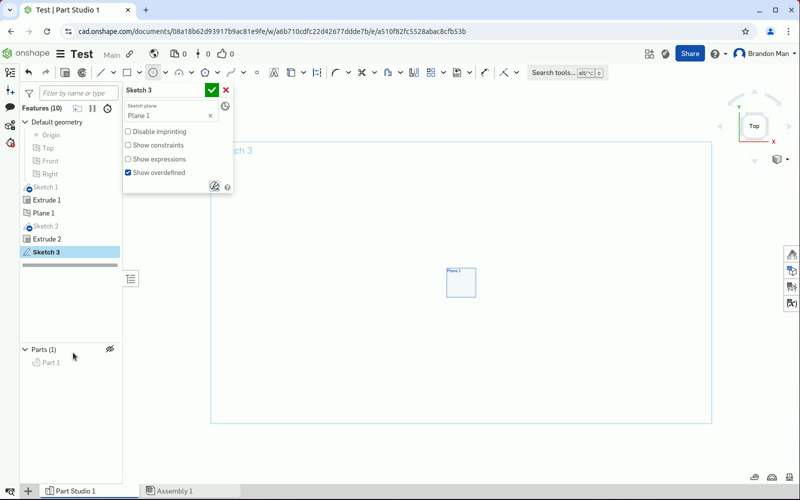
mouse_move(460, 282)
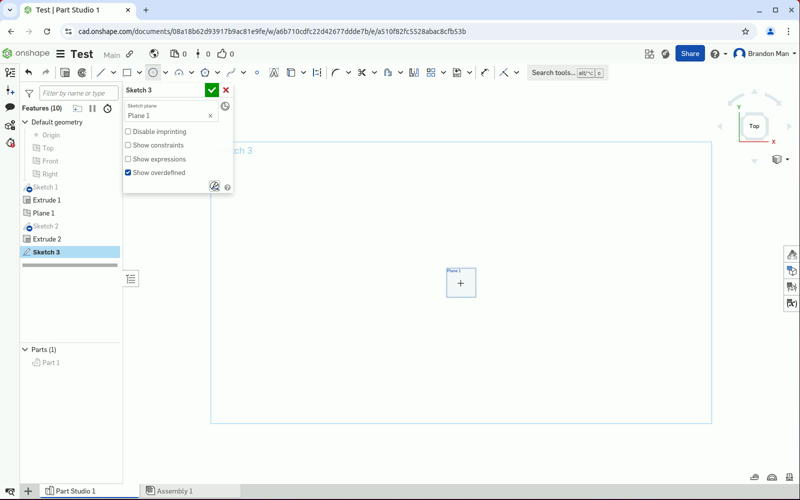
click(460, 282)
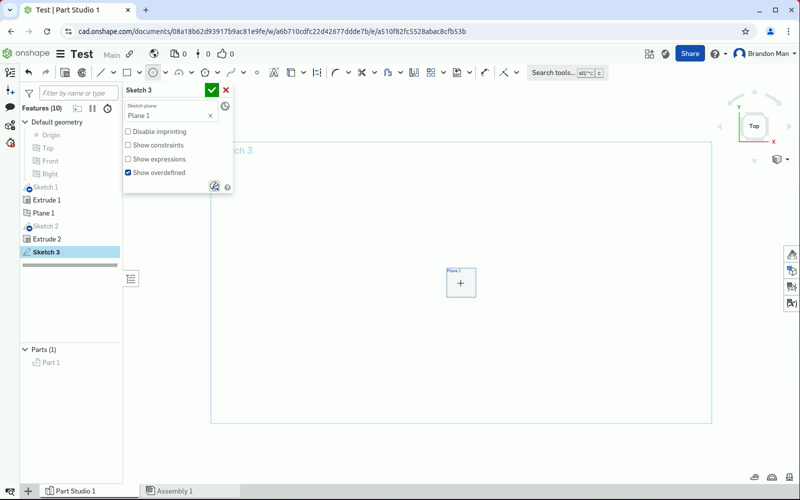
key_up(shift)
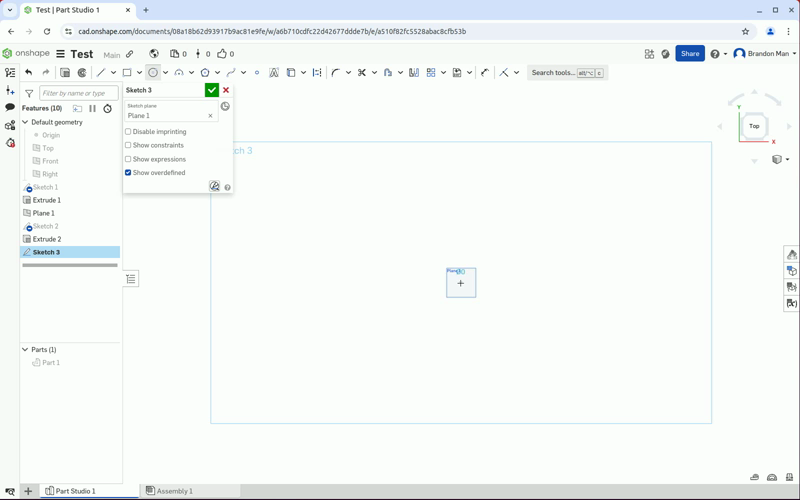
mouse_move(497, 282)
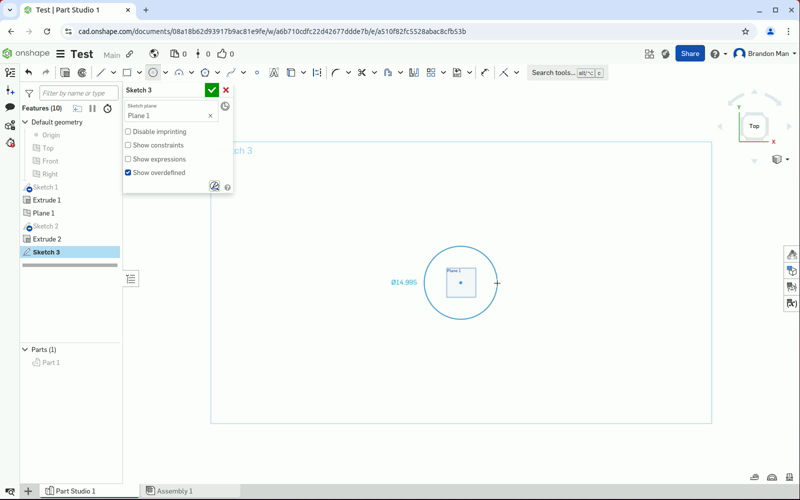
click(497, 282)
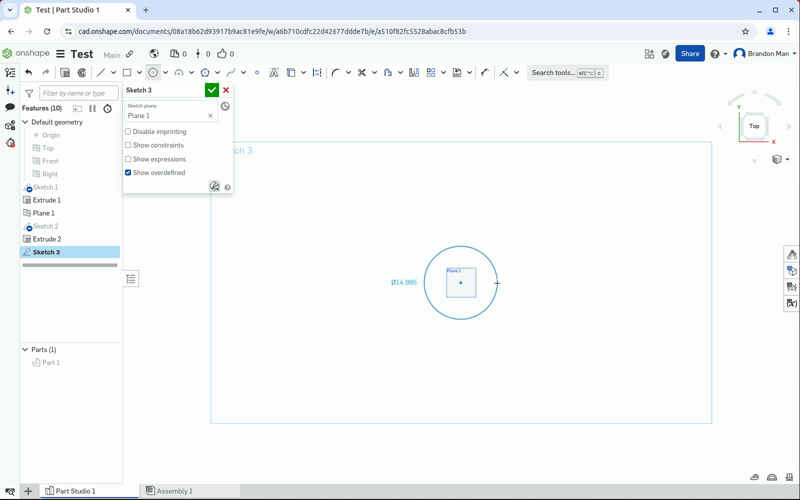
key(esc)
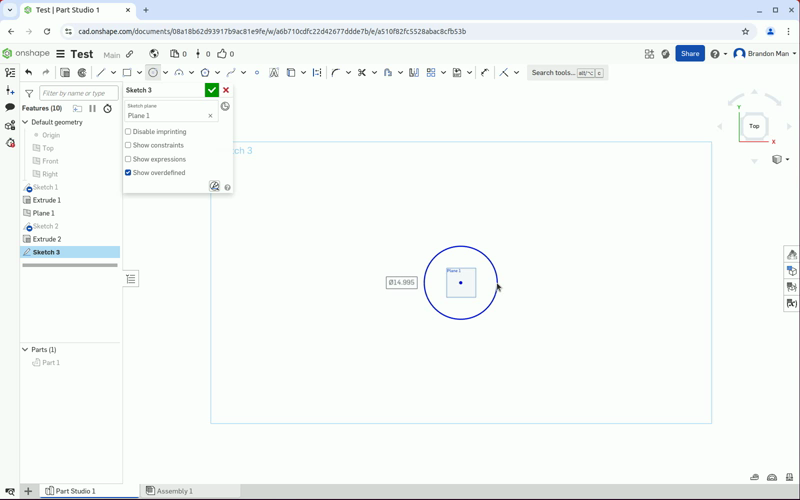
key(c)
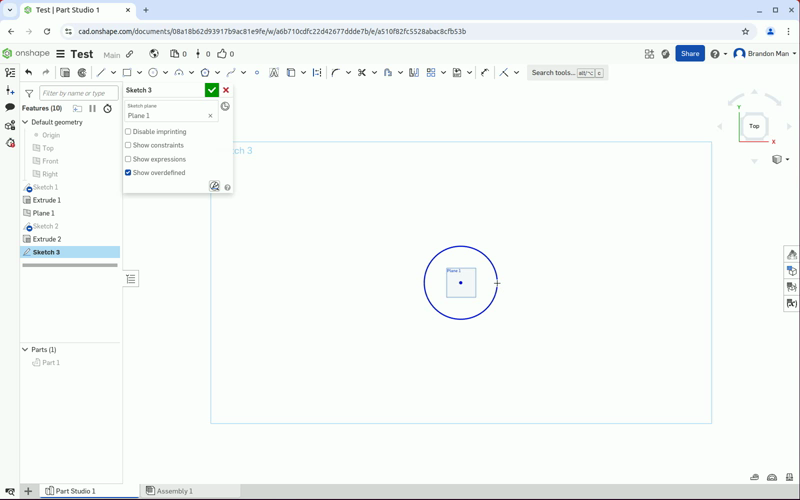
key_down(shift)
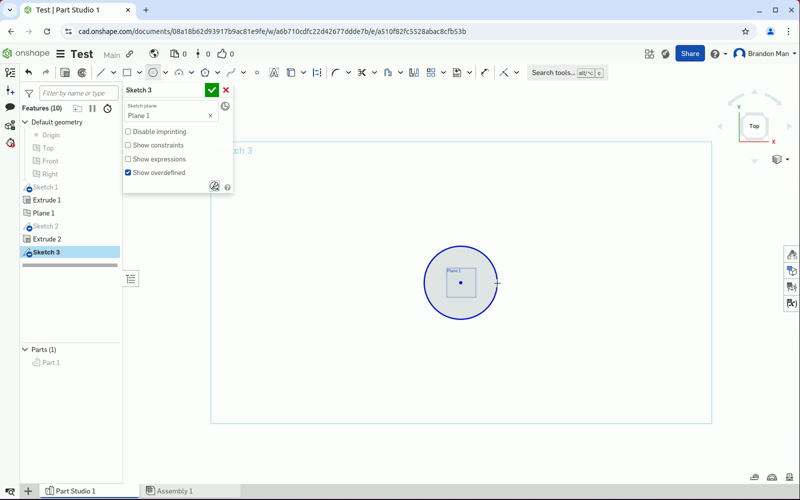
mouse_move(460, 282)
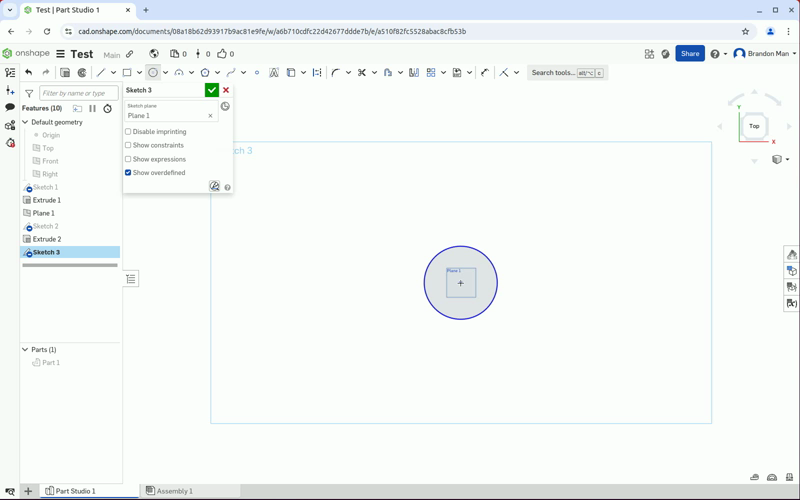
click(460, 282)
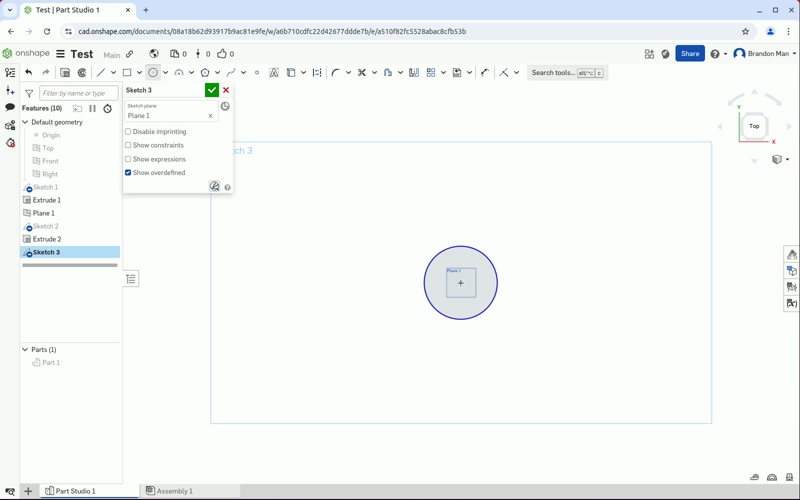
key_up(shift)
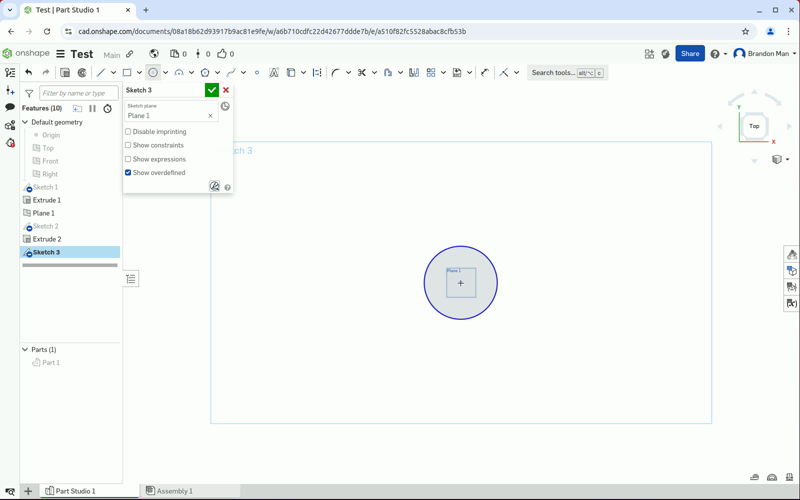
mouse_move(479, 282)
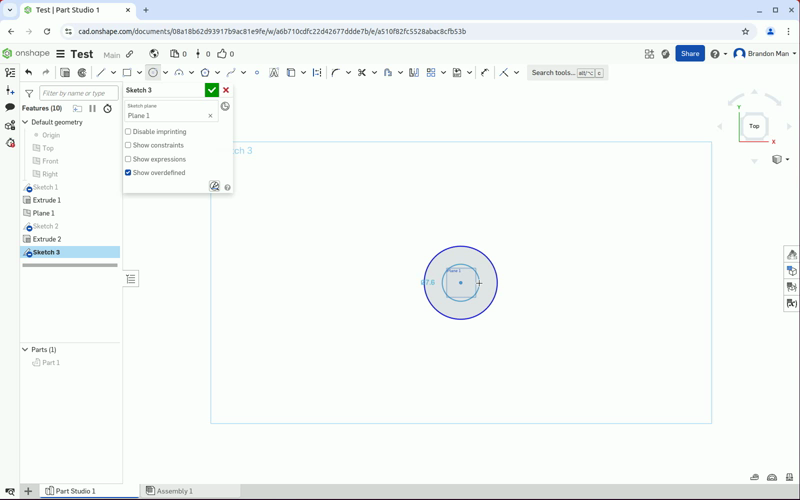
click(479, 282)
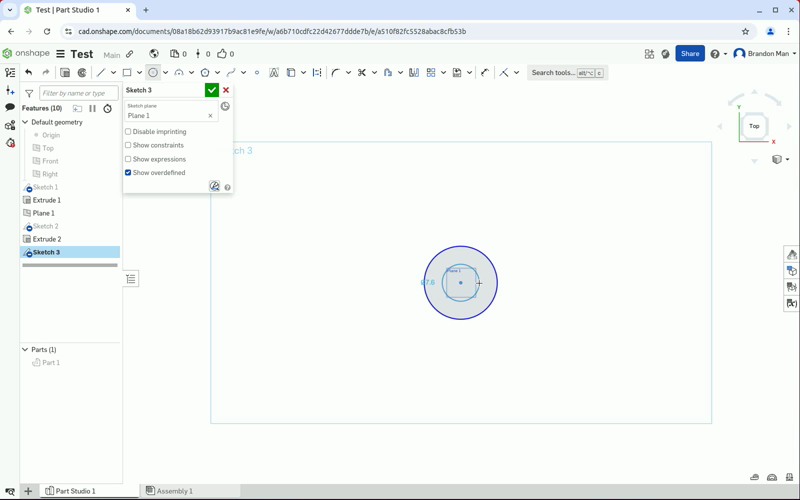
key(esc)
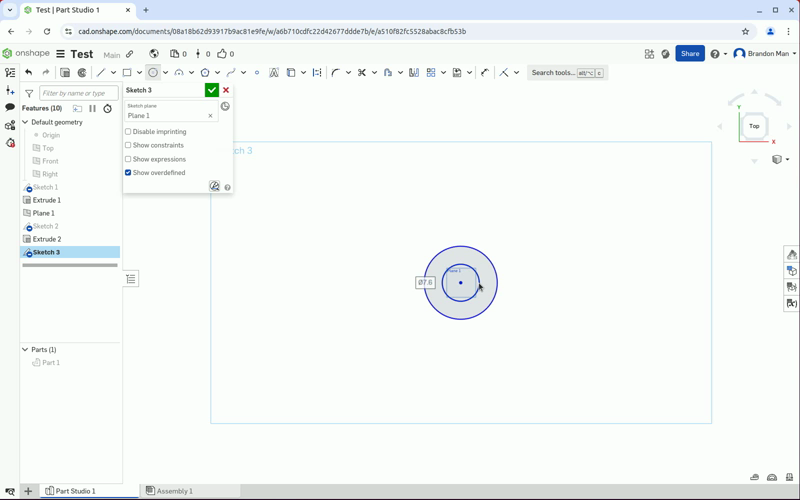
mouse_move(435, 283)
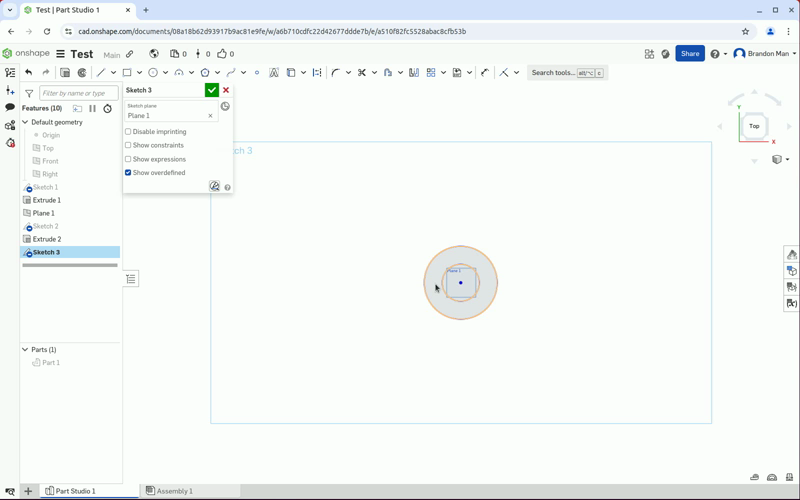
click(435, 283)
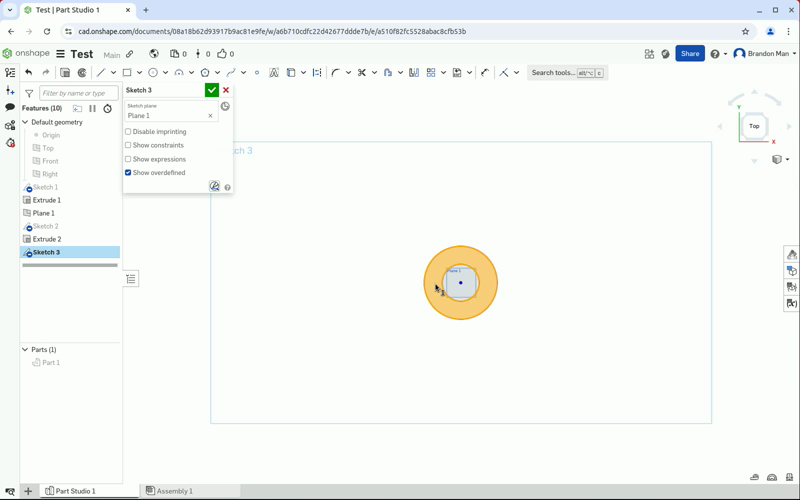
mouse_move(73, 352)
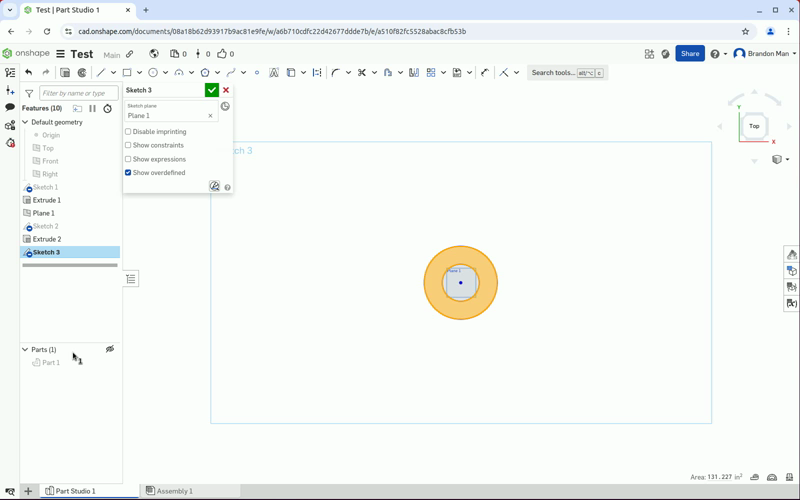
key(shift+y)
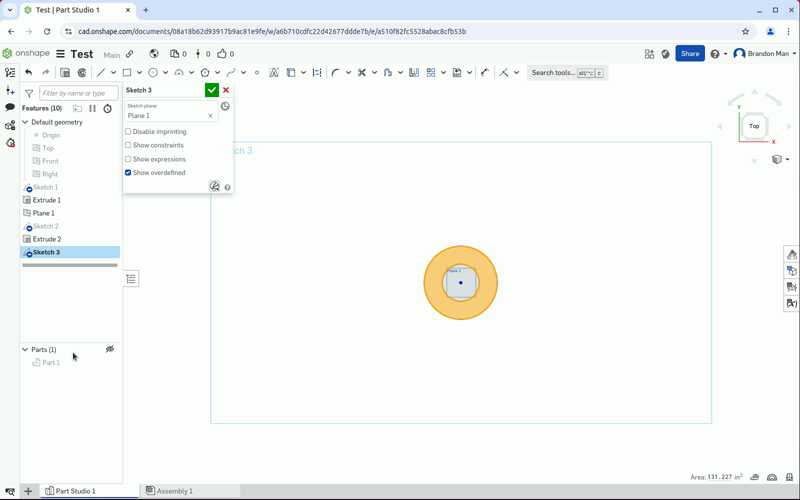
key(shift+e)
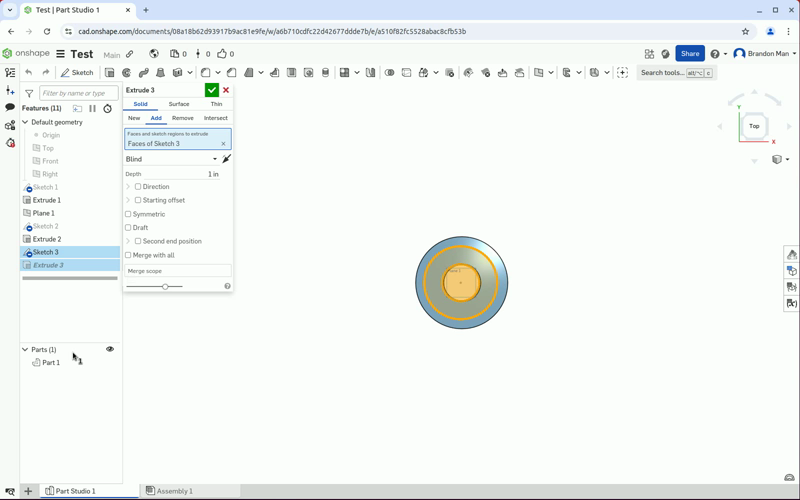
mouse_move(143, 106)
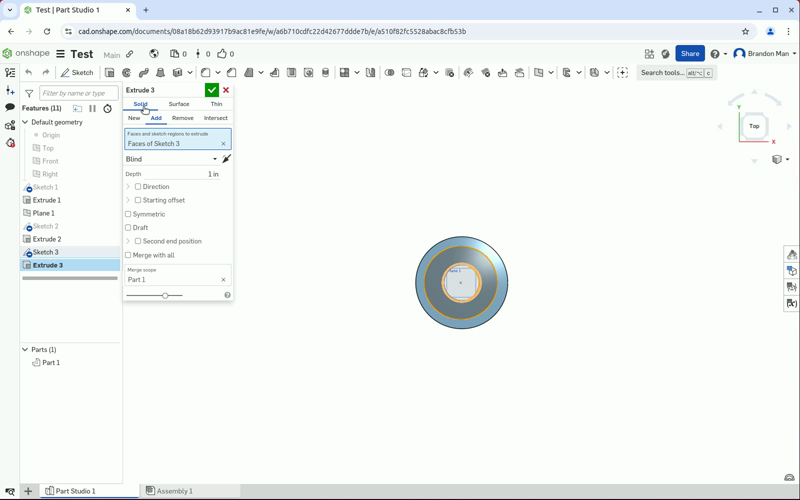
click(143, 106)
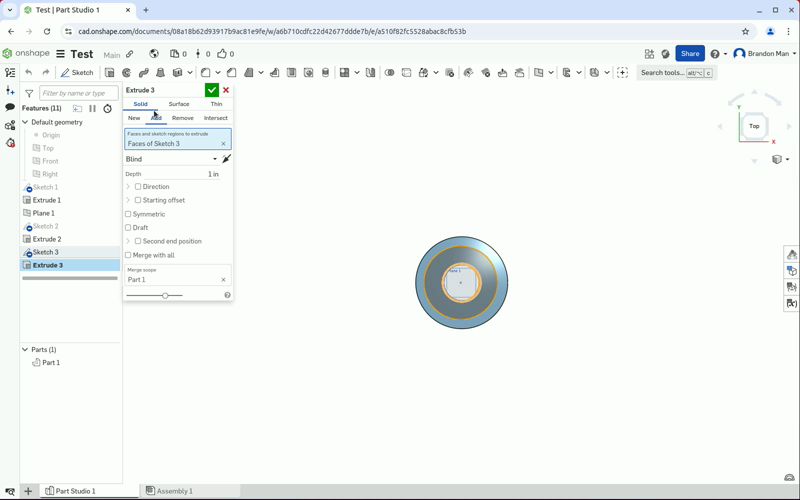
mouse_move(186, 120)
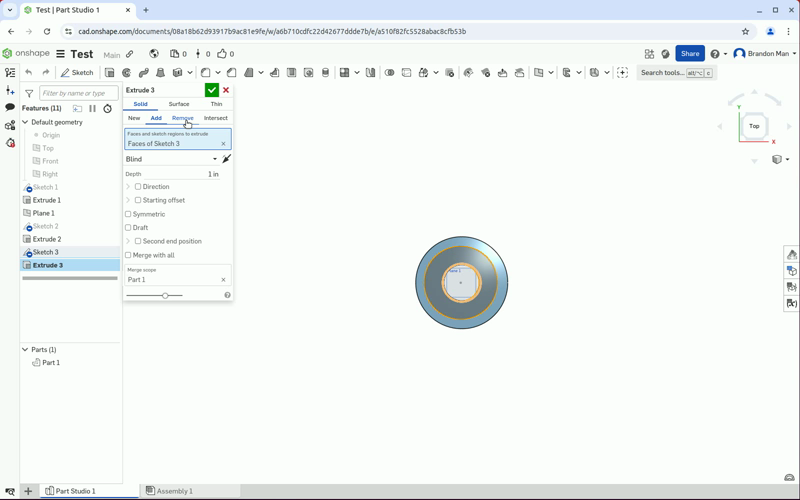
click(186, 120)
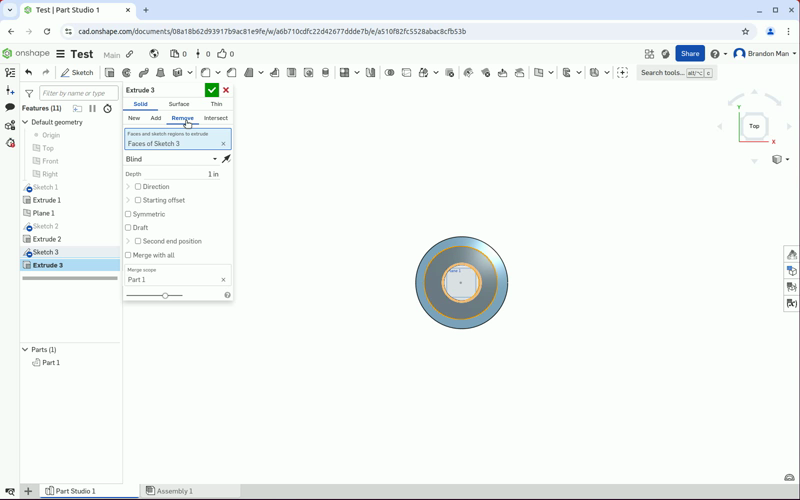
key(tab, 4)
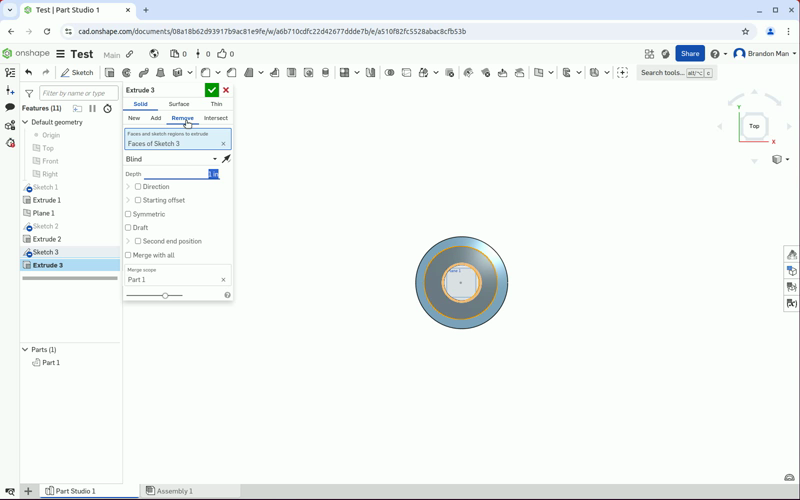
text(18.535)
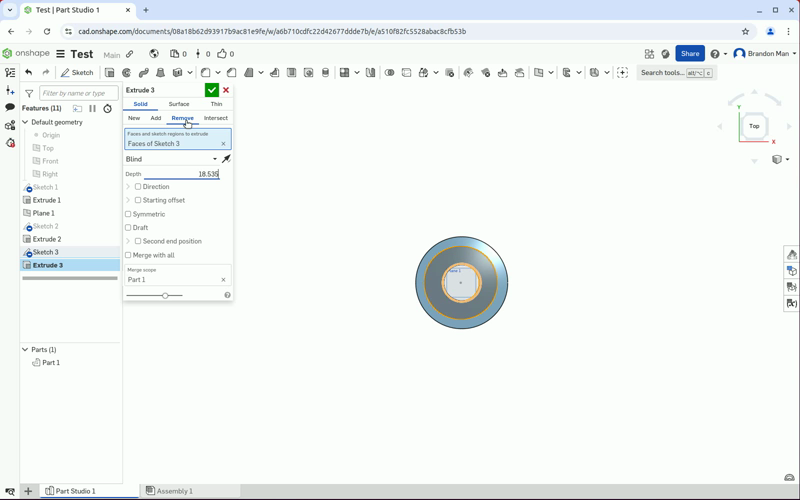
key(tab, 6)
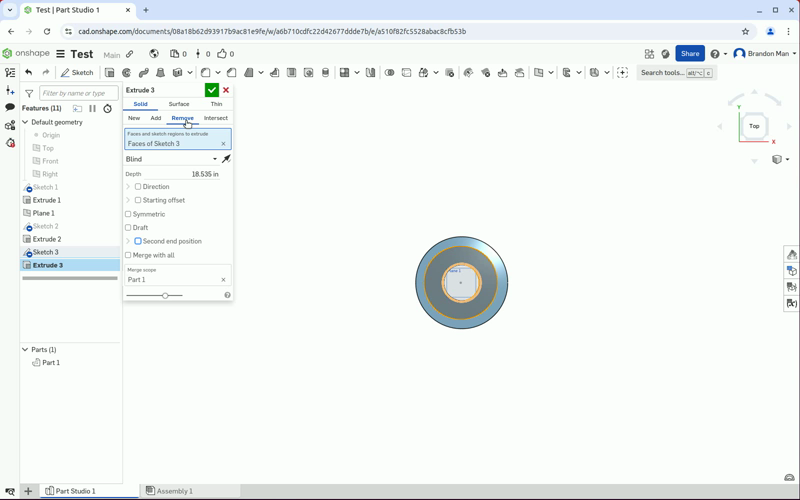
key(space)
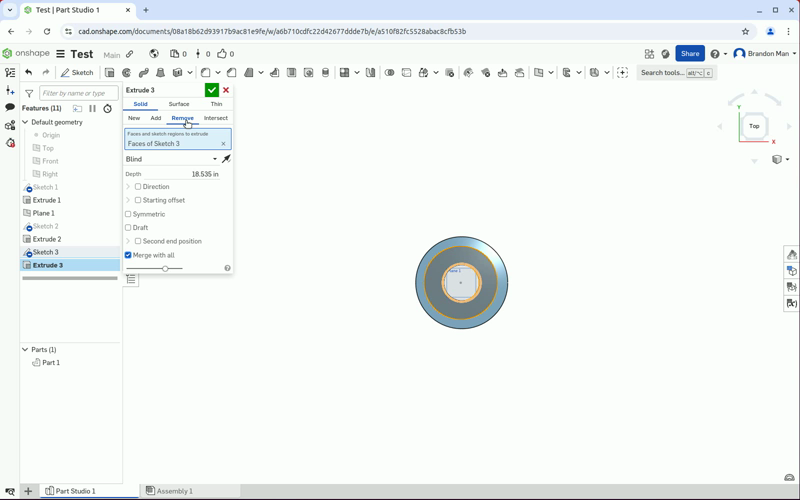
key(enter)
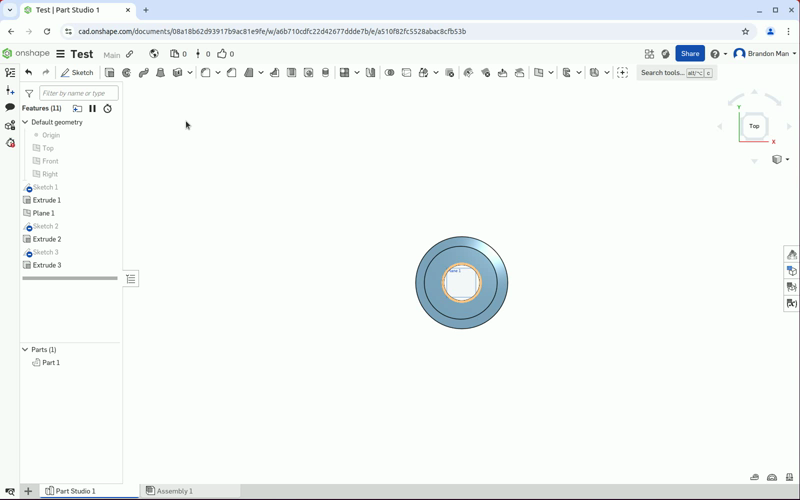
key(shift+h)
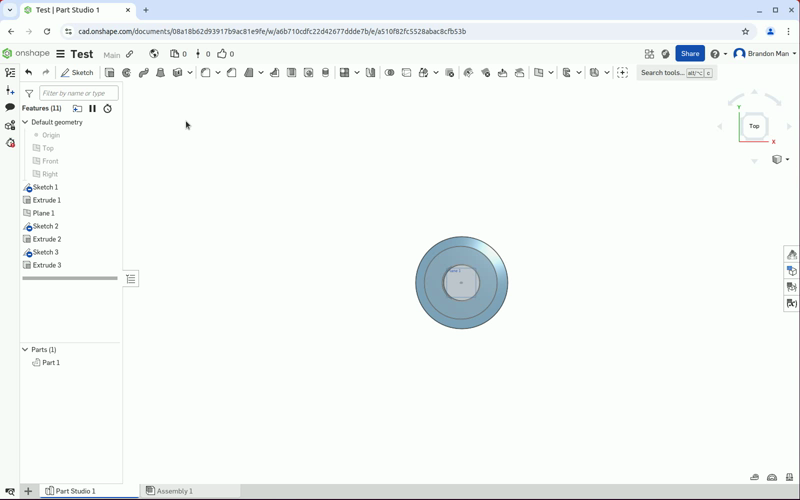
key(shift+h)
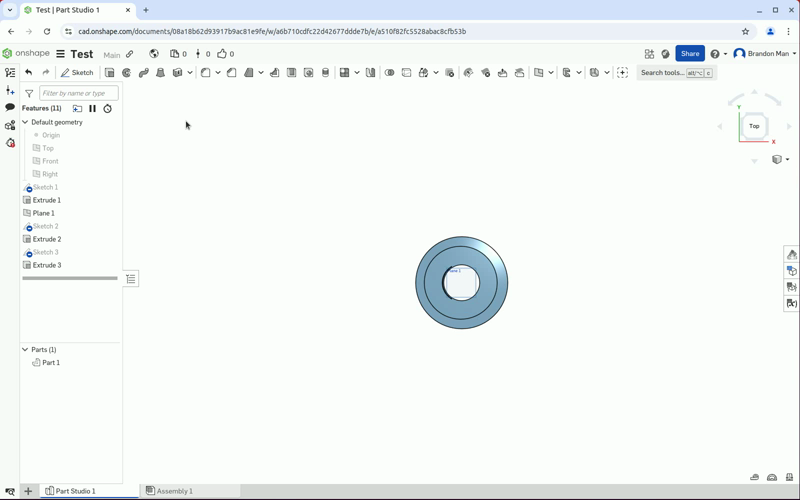
mouse_move(73, 189)
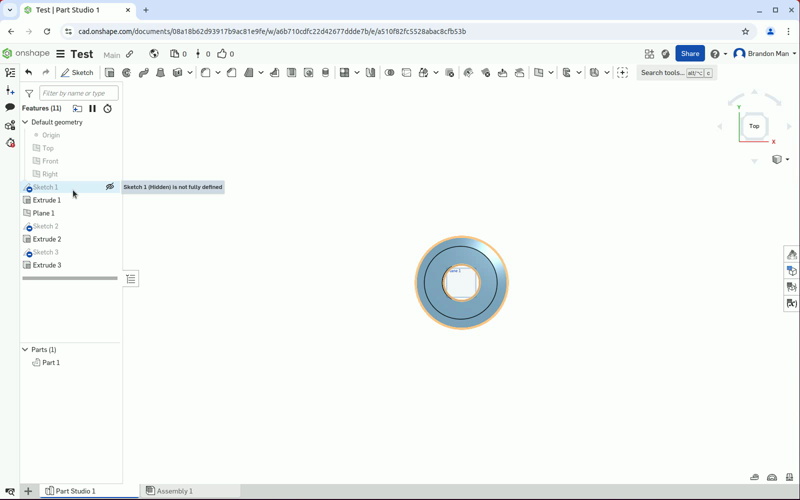
click(73, 189)
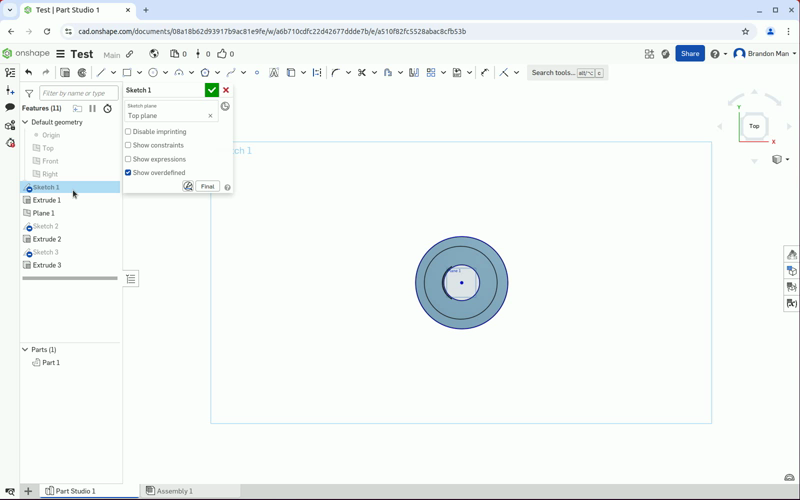
mouse_move(229, 92)
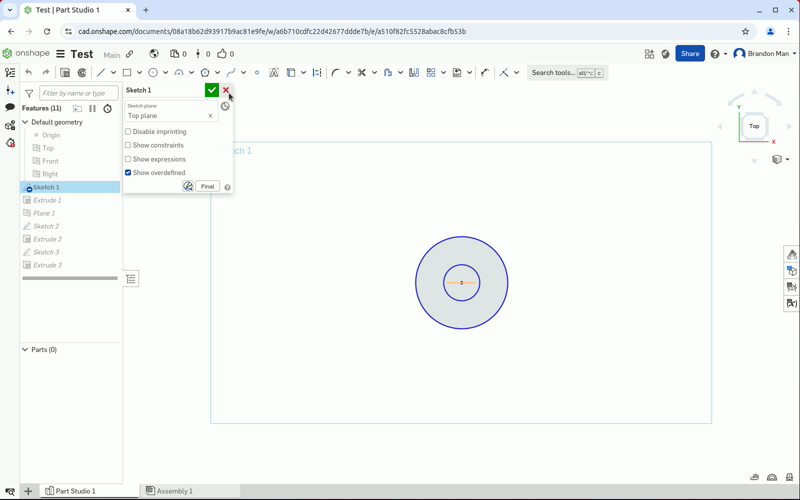
click(229, 92)
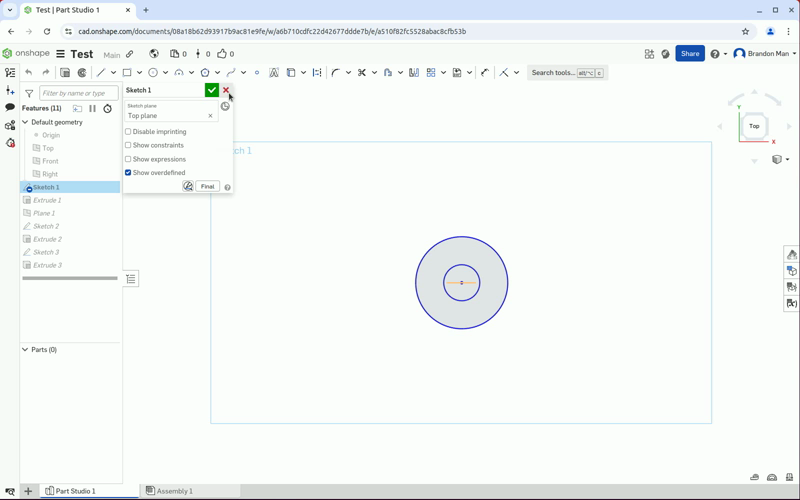
key(shift+s)
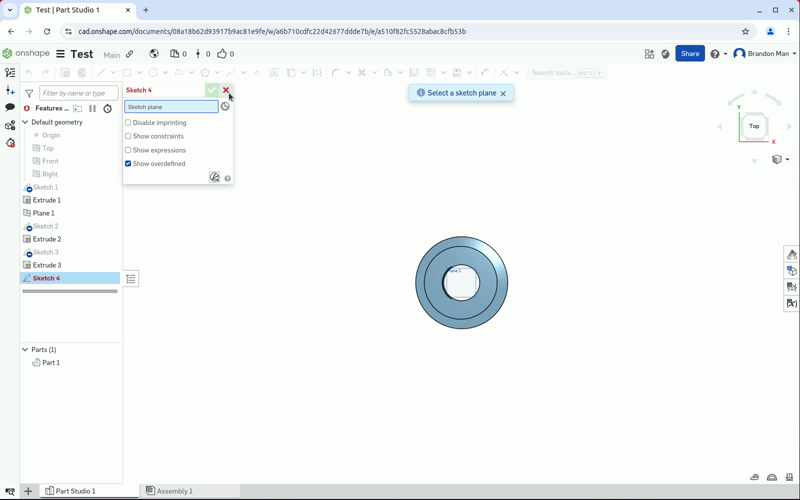
mouse_move(73, 150)
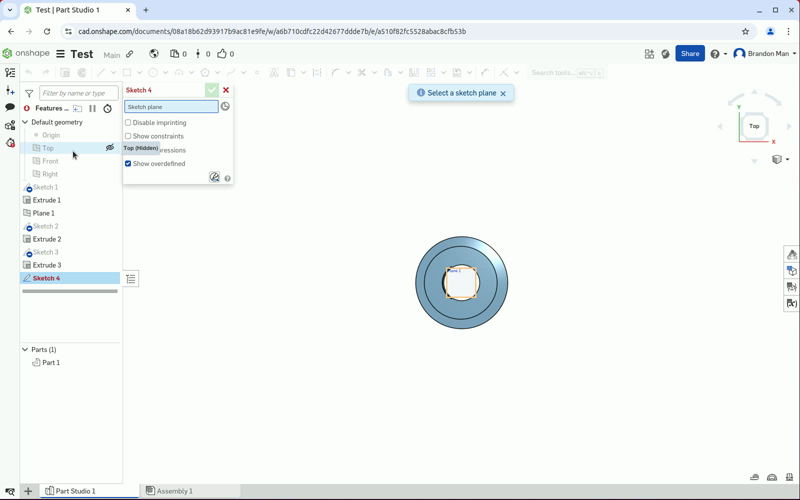
click(73, 150)
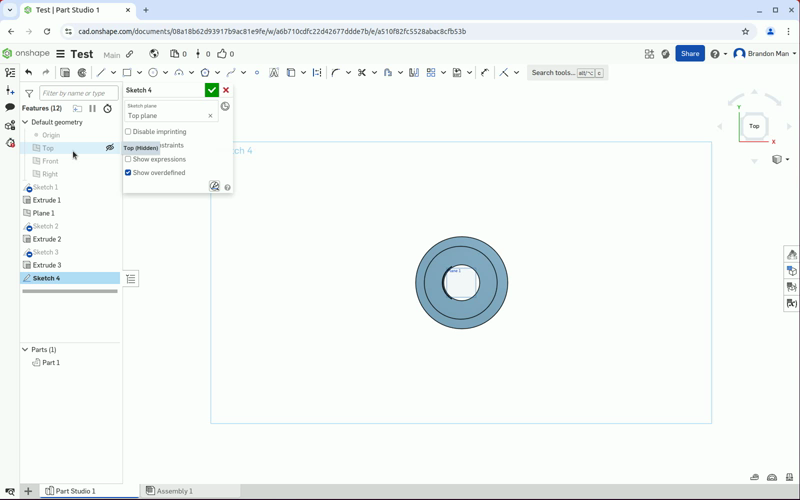
mouse_move(73, 352)
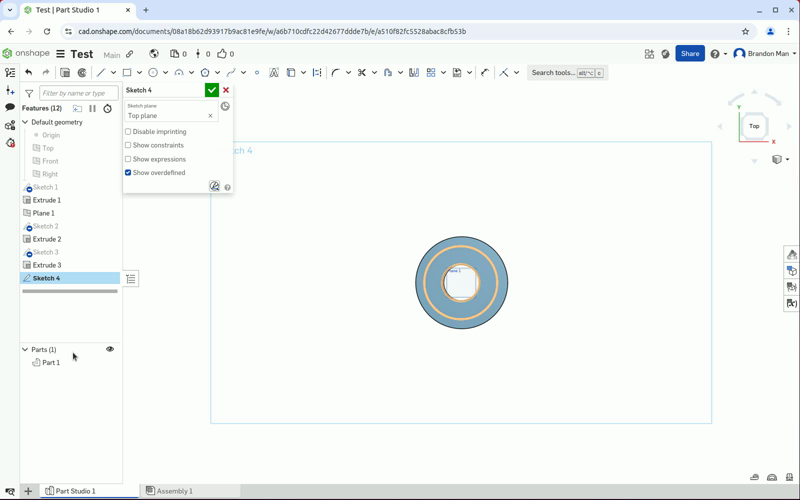
key(y)
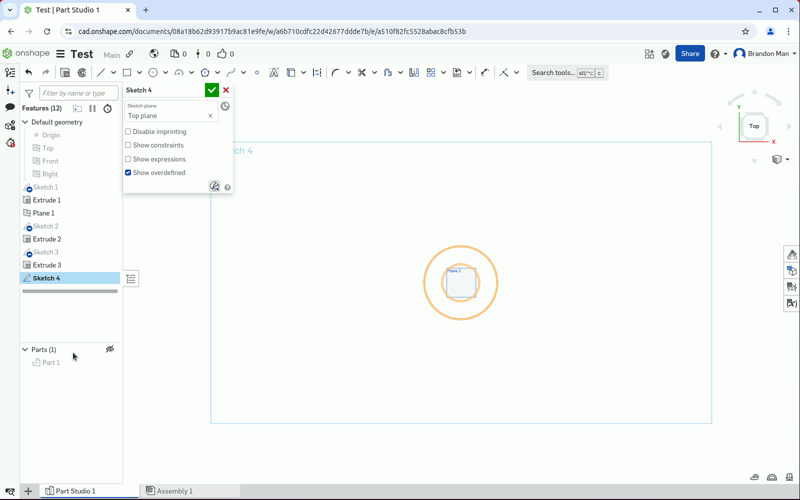
key(c)
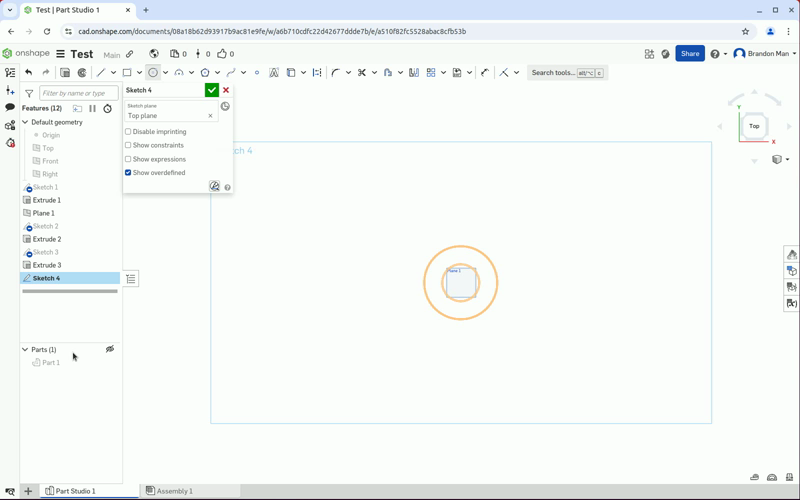
key_down(shift)
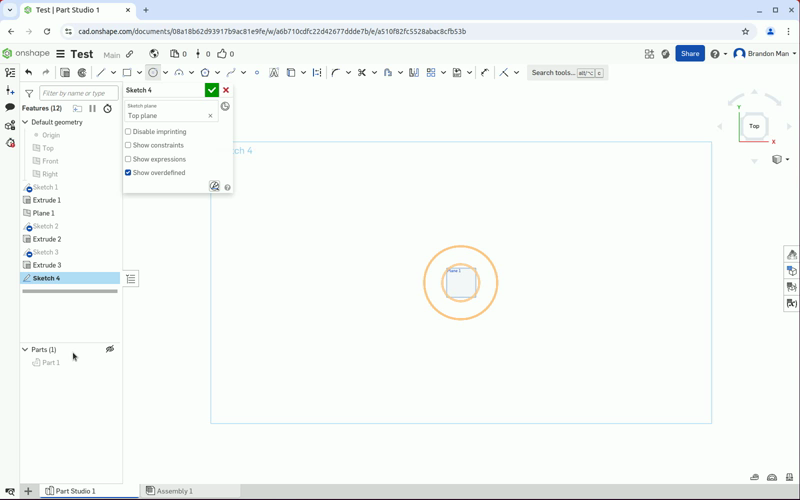
mouse_move(461, 282)
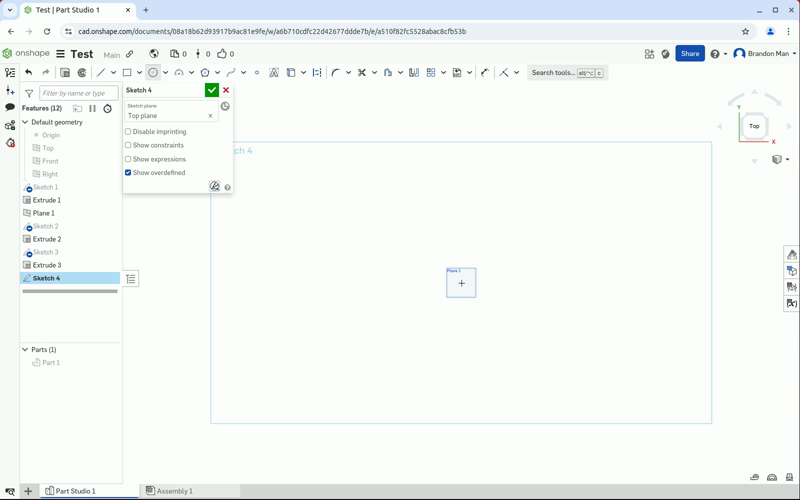
click(461, 282)
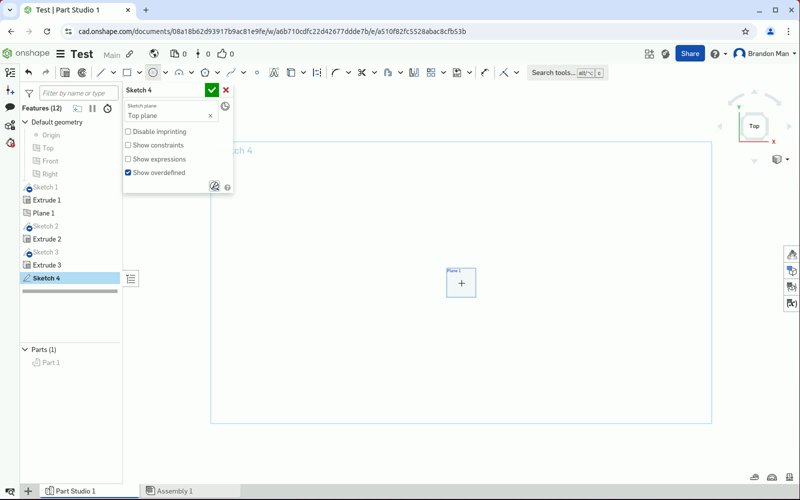
key_up(shift)
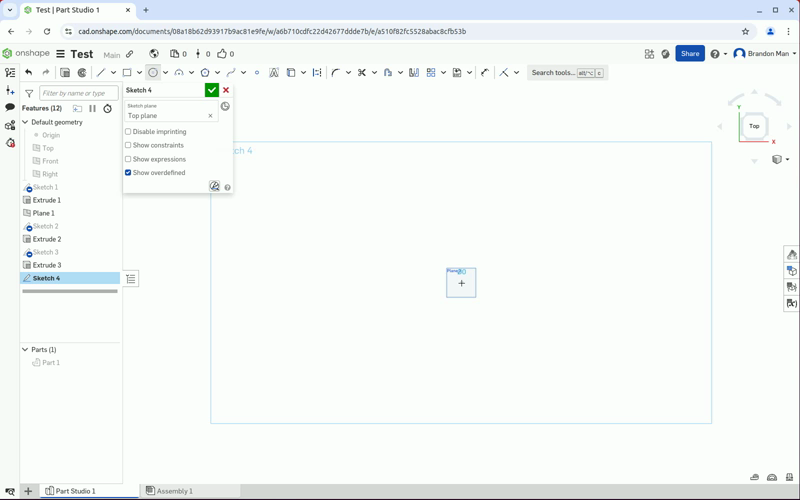
mouse_move(507, 282)
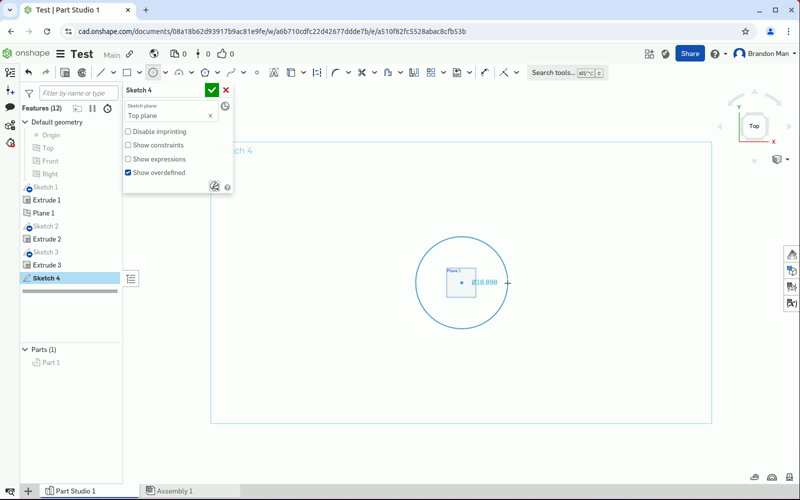
click(507, 282)
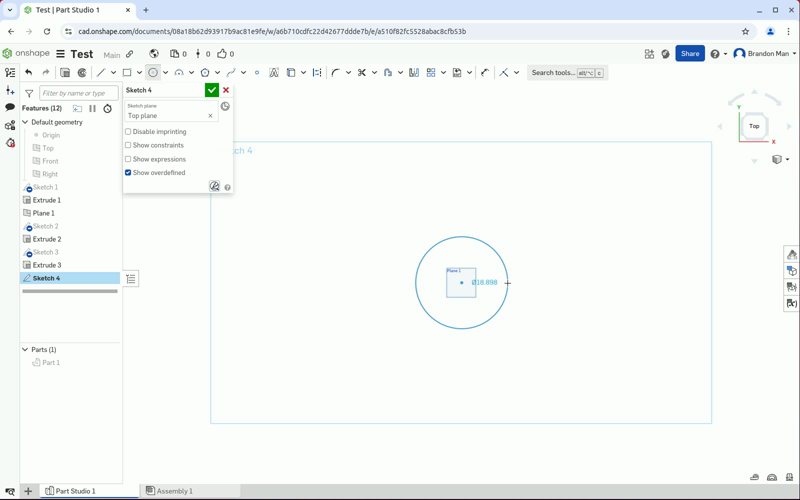
key(esc)
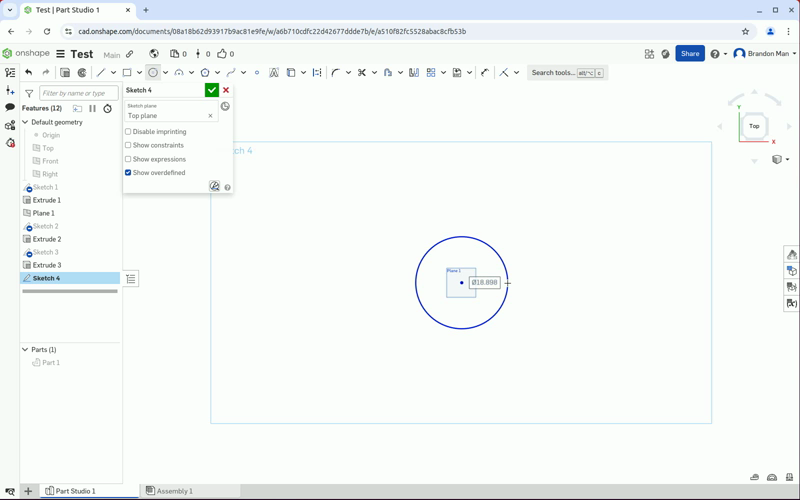
key(c)
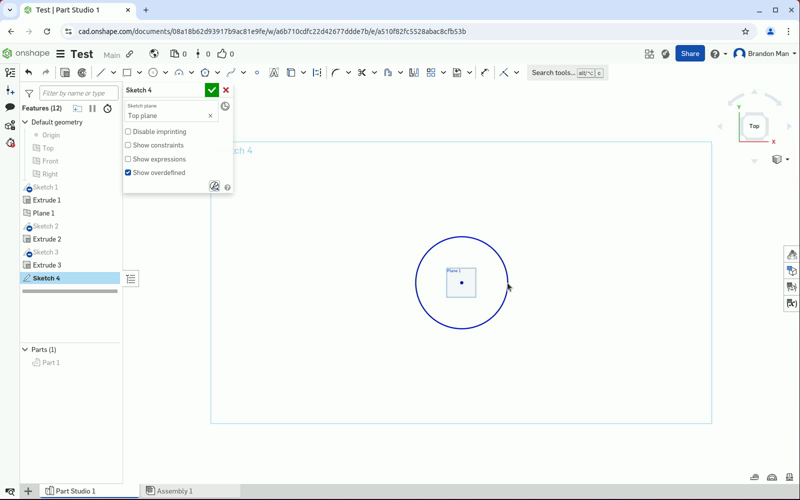
key_down(shift)
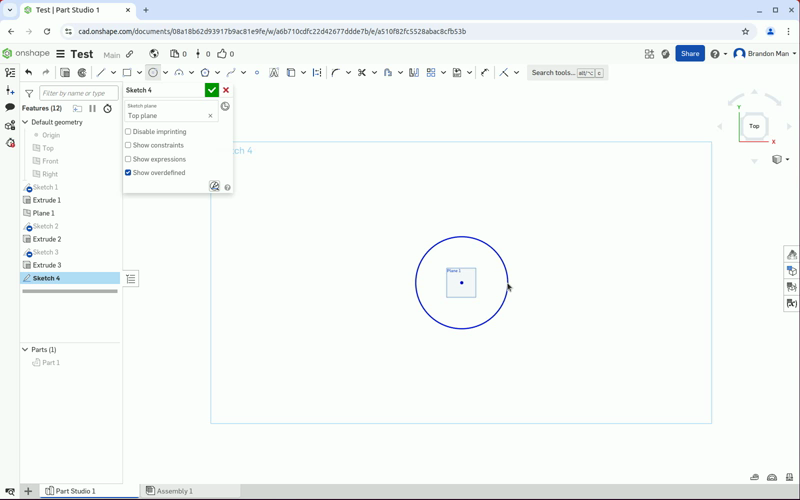
mouse_move(461, 282)
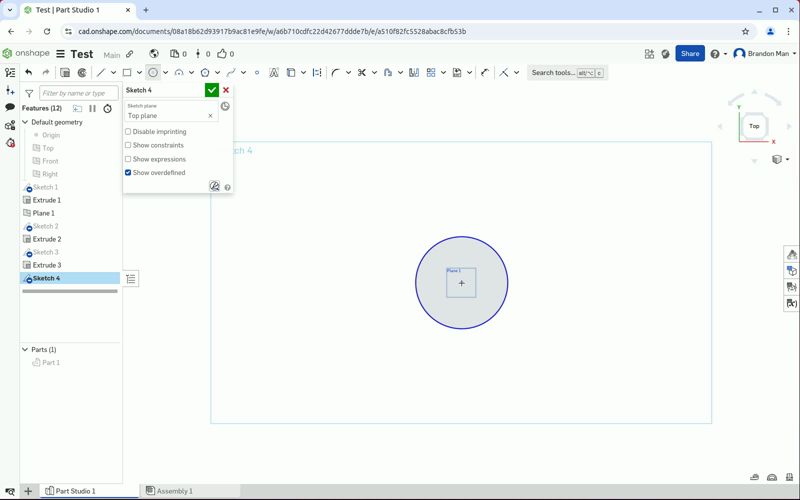
click(461, 282)
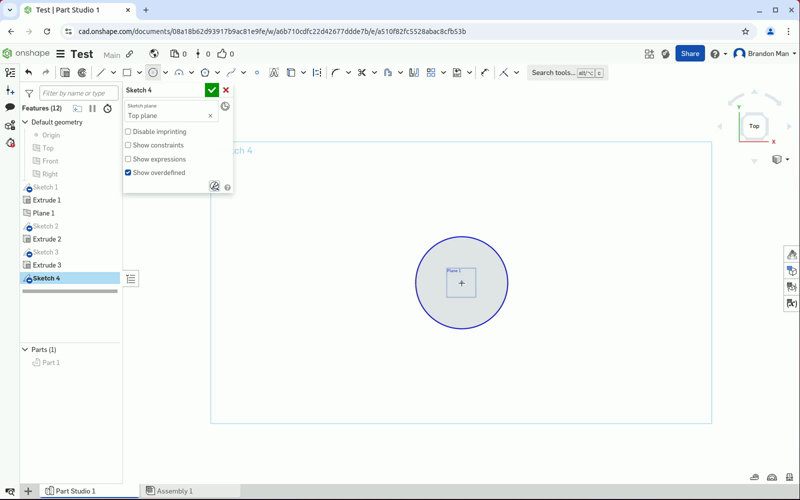
key_up(shift)
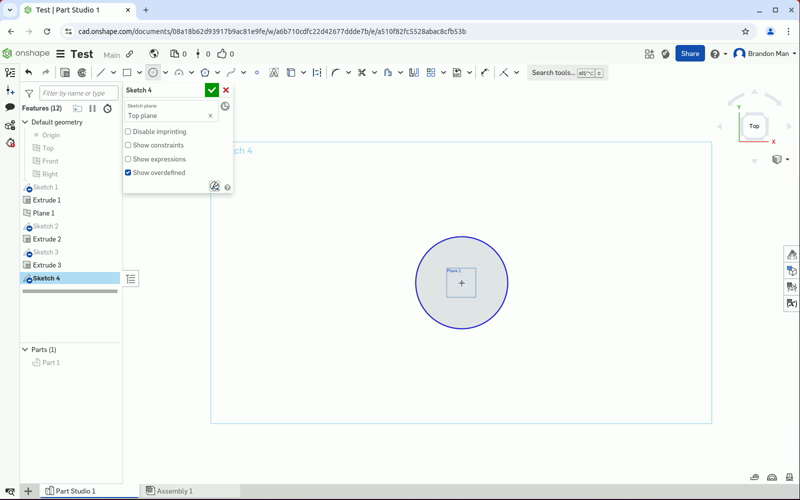
mouse_move(479, 282)
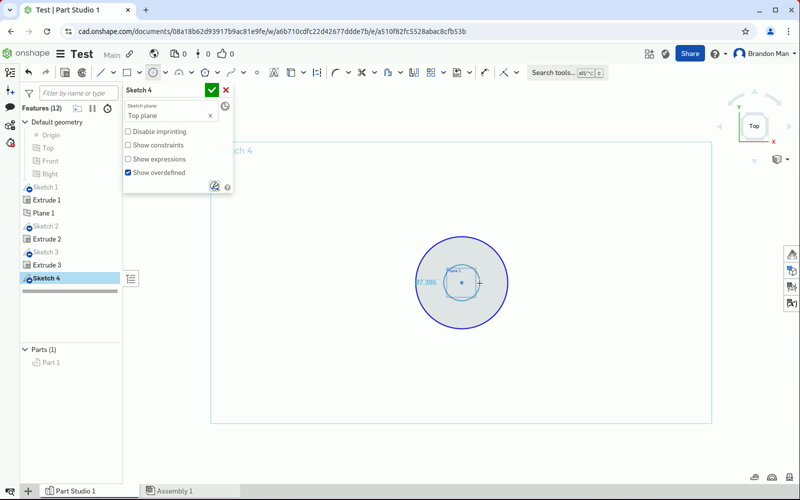
click(479, 282)
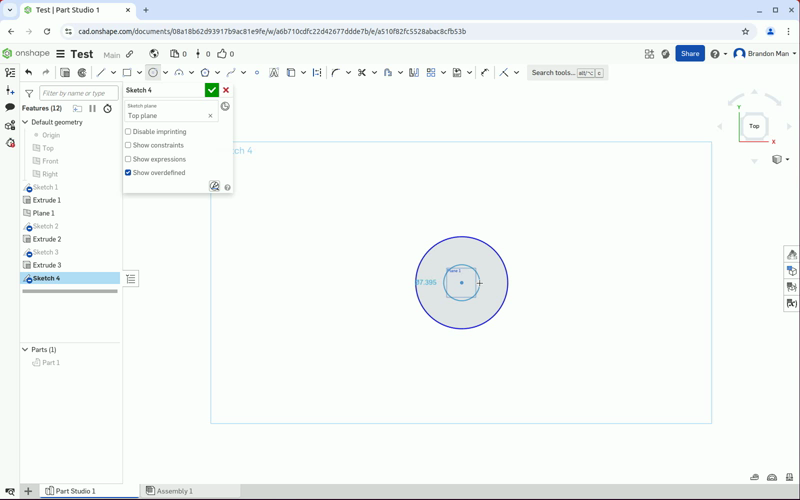
key(esc)
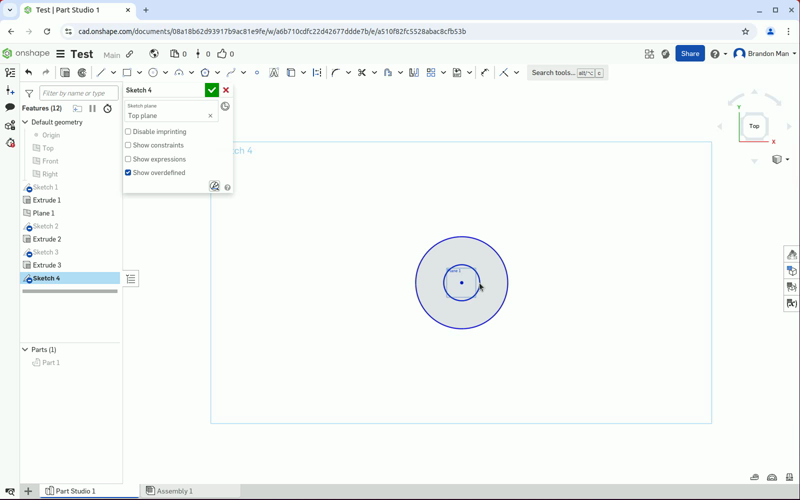
mouse_move(491, 254)
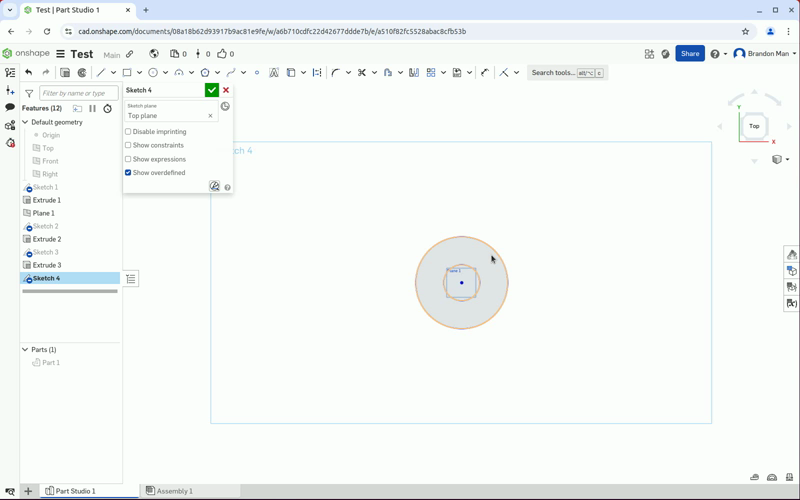
click(491, 254)
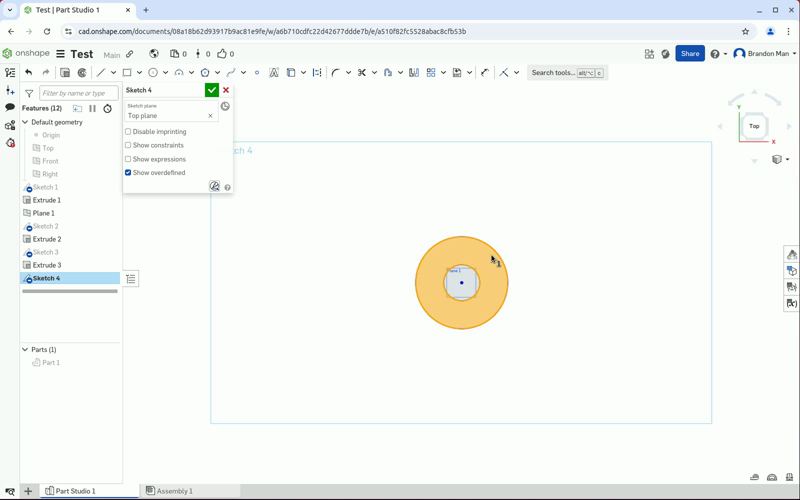
mouse_move(73, 352)
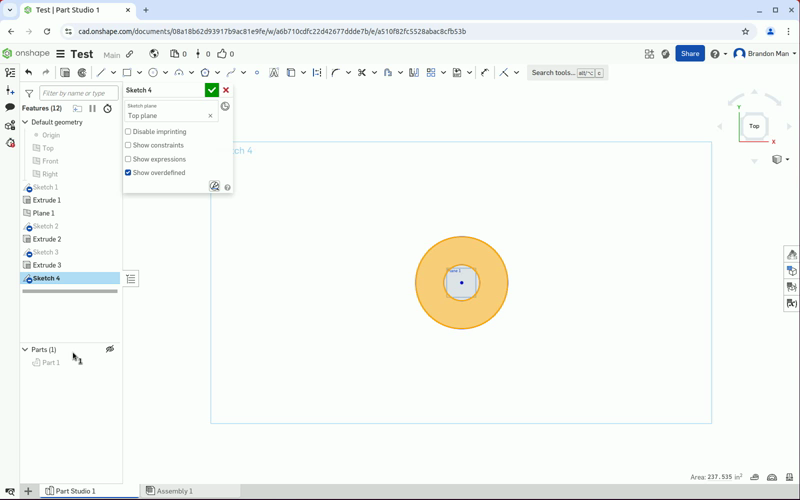
key(shift+y)
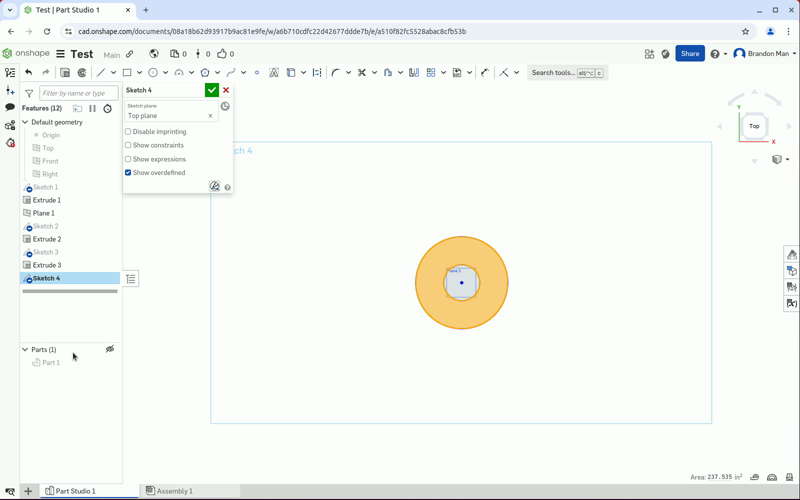
key(shift+e)
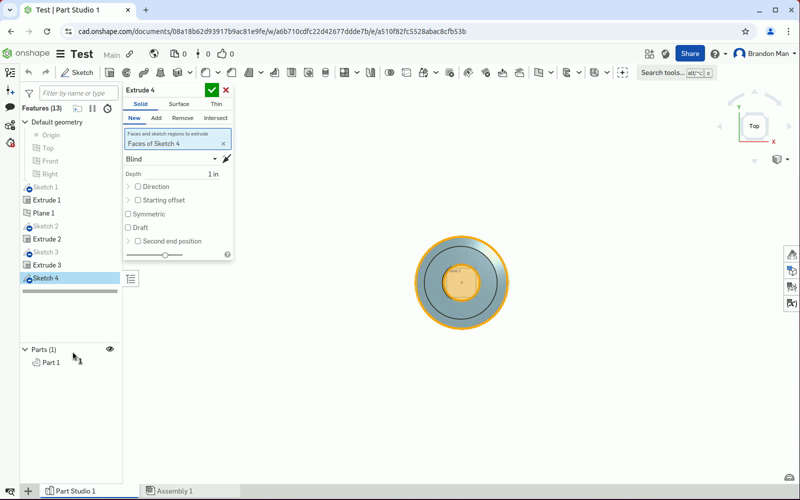
mouse_move(143, 106)
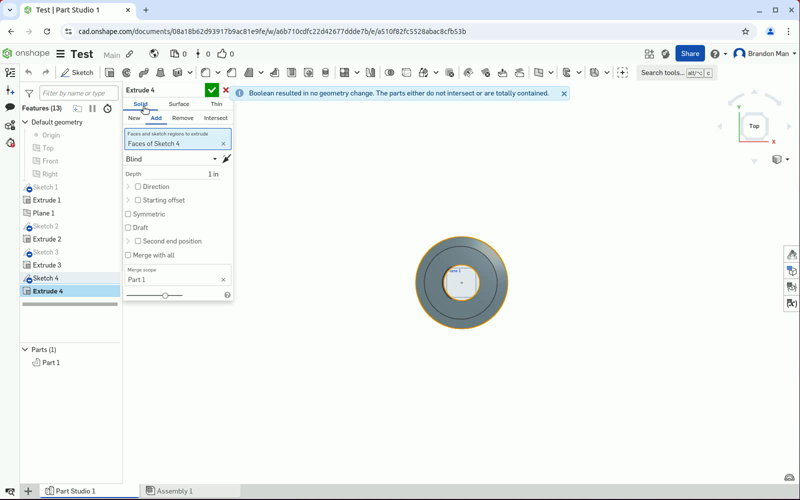
click(143, 106)
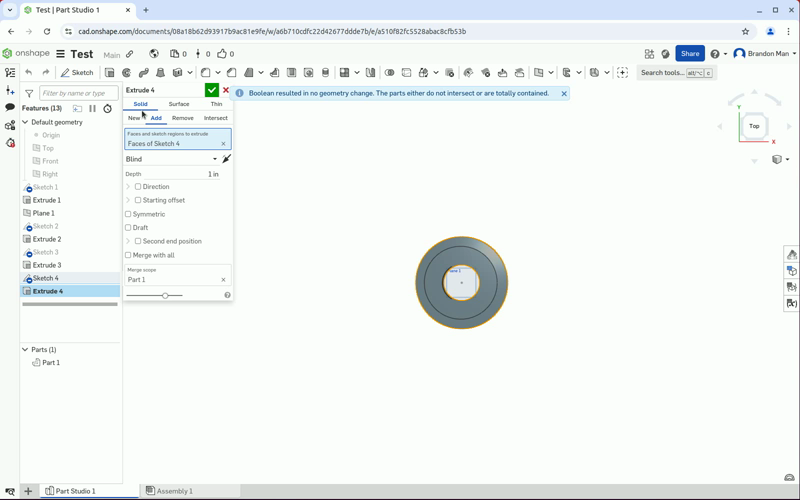
mouse_move(137, 120)
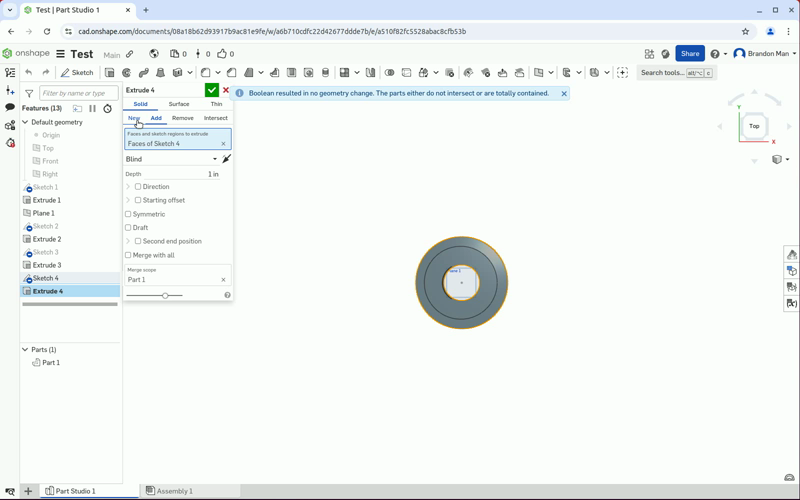
click(137, 120)
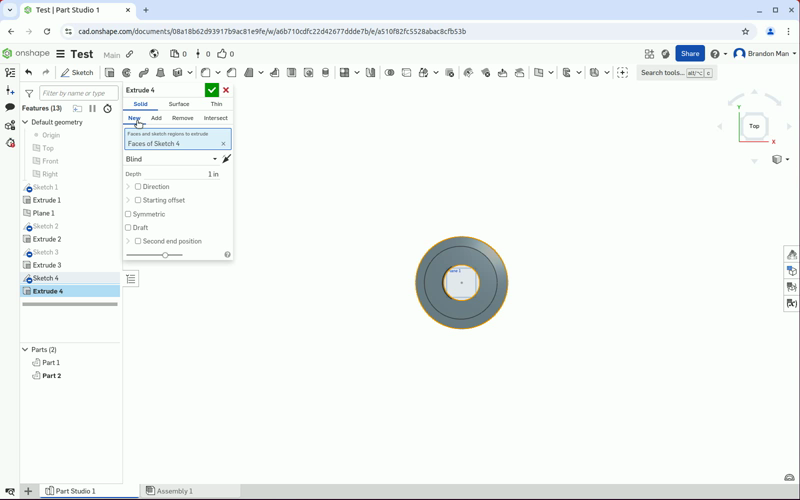
key(tab, 4)
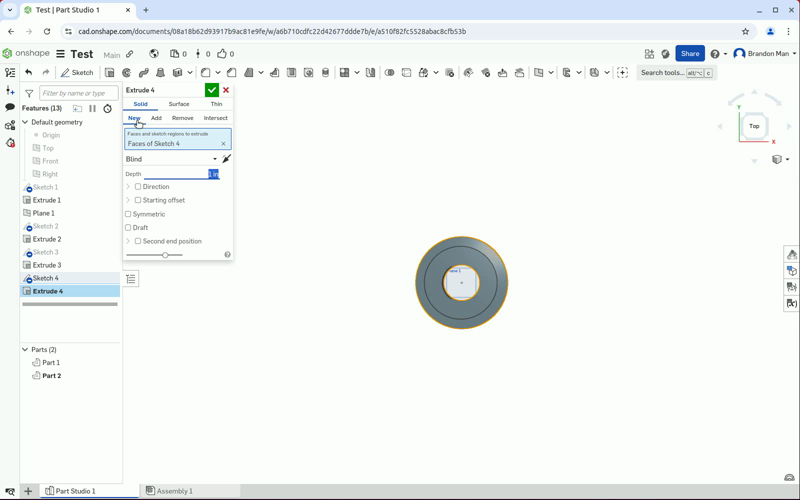
text(4.574)
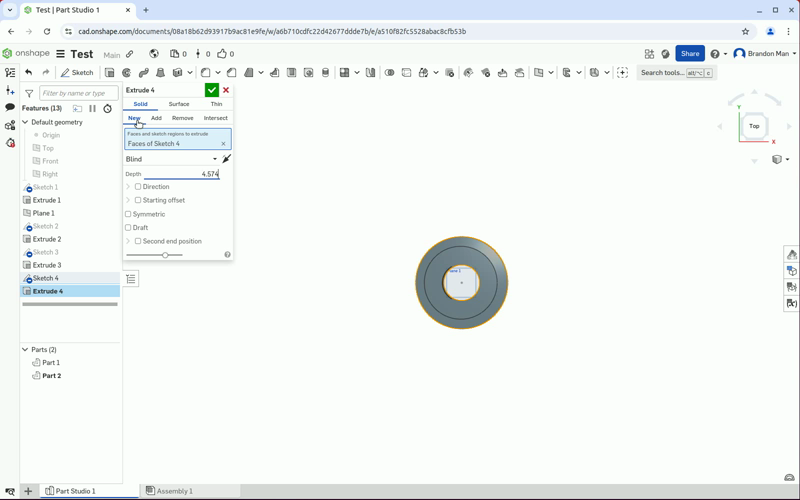
key(enter)
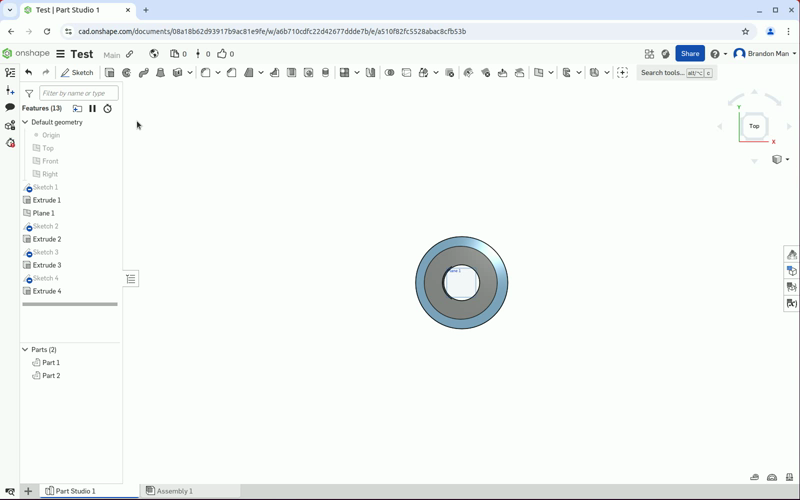
key(shift+h)
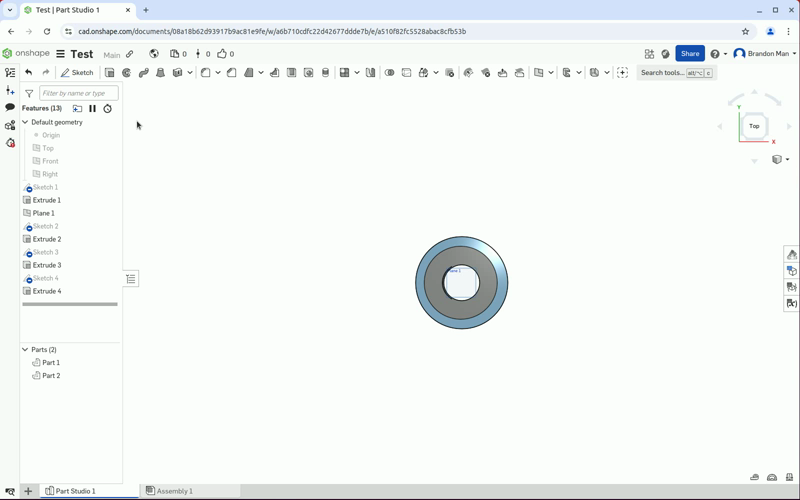
key(shift+h)
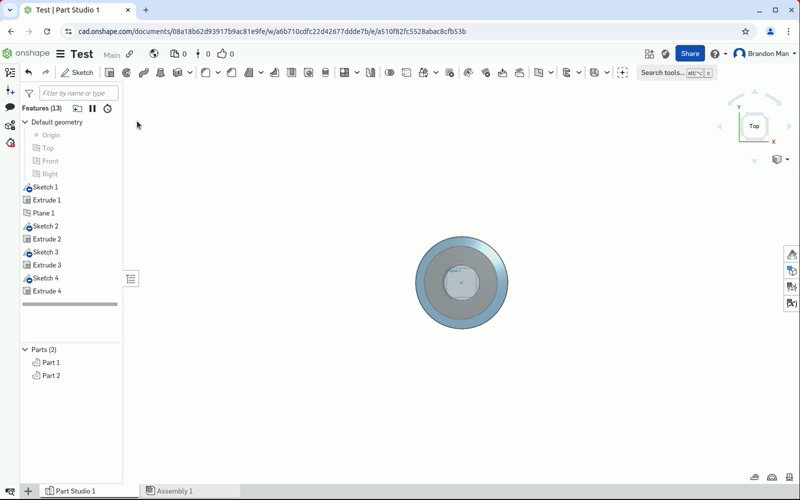
key(shift+7)
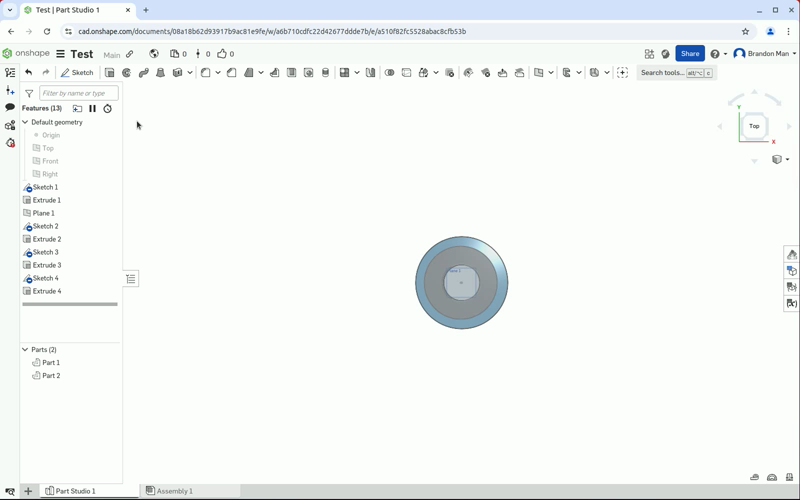
key(up, 3)
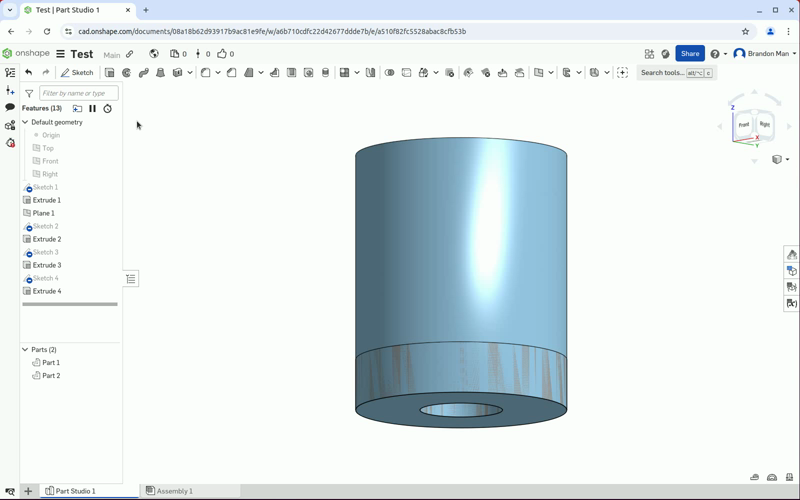
key(left, 3)
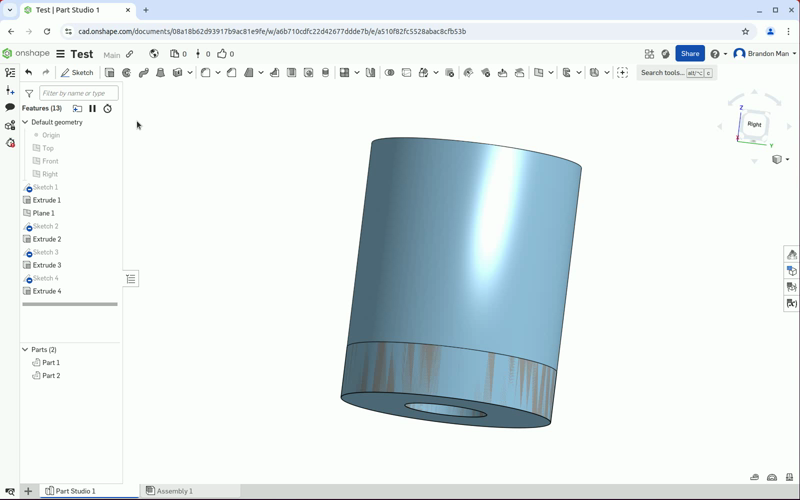
key(right, 3)
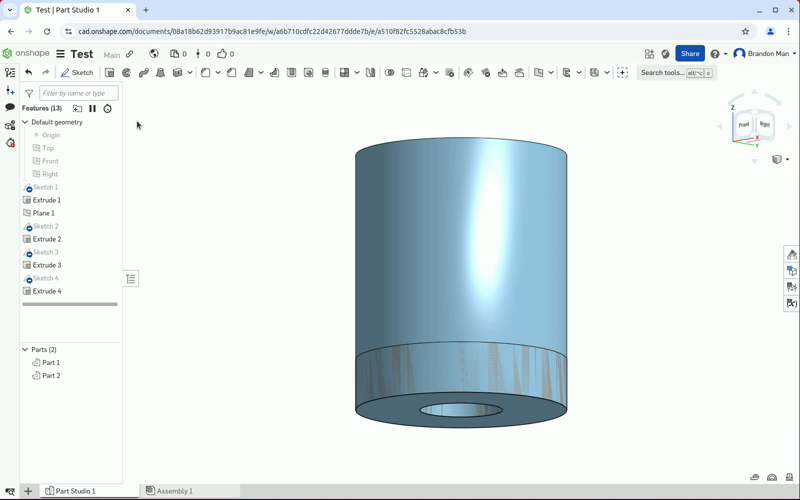
key(down, 3)
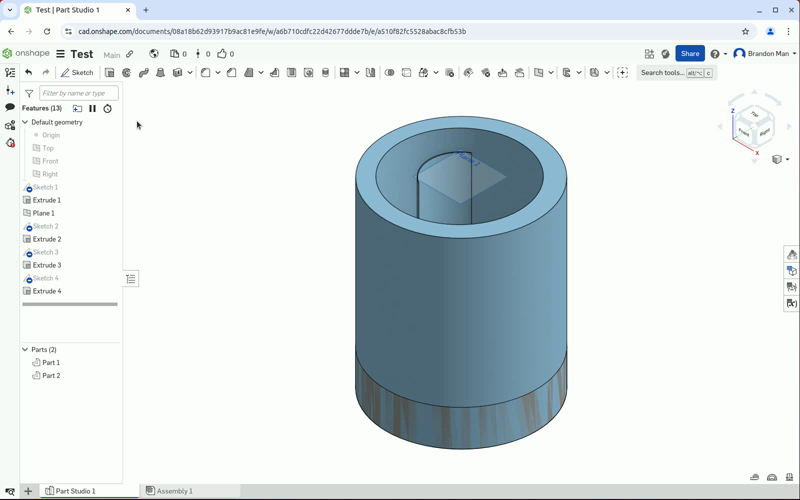
mouse_move(73, 189)
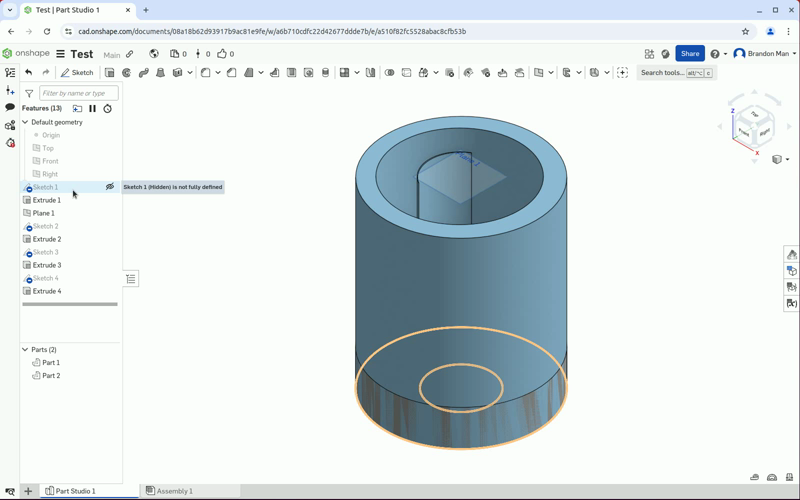
click(73, 189)